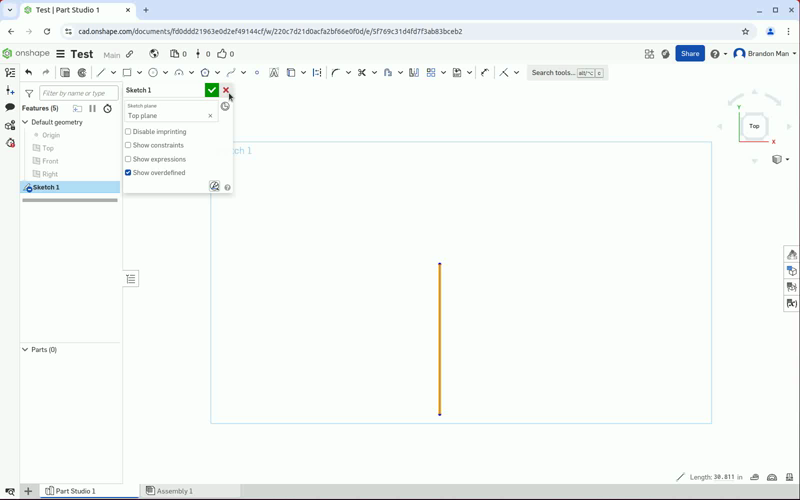
key(shift+h)
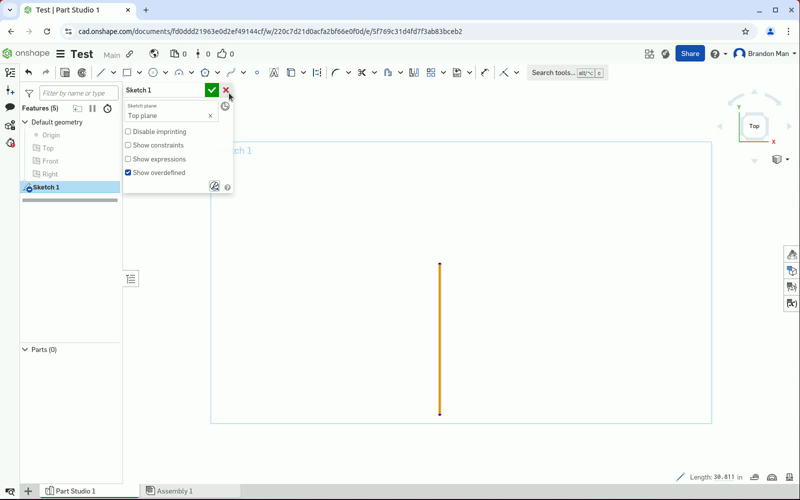
key(shift+s)
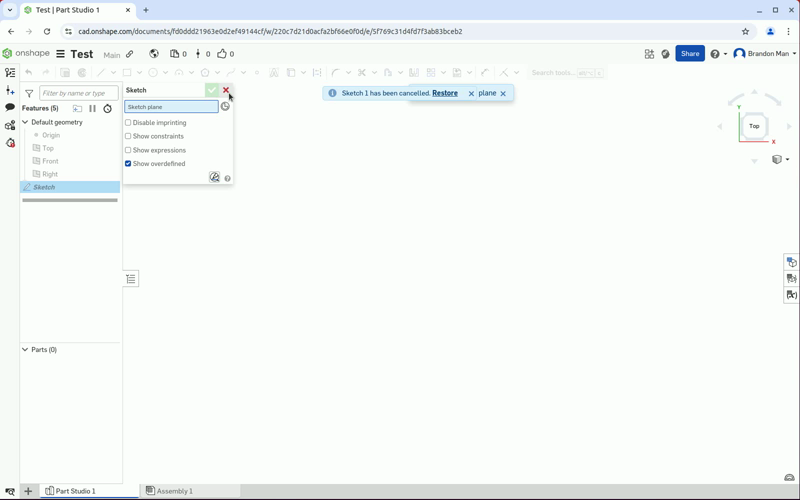
mouse_move(73, 150)
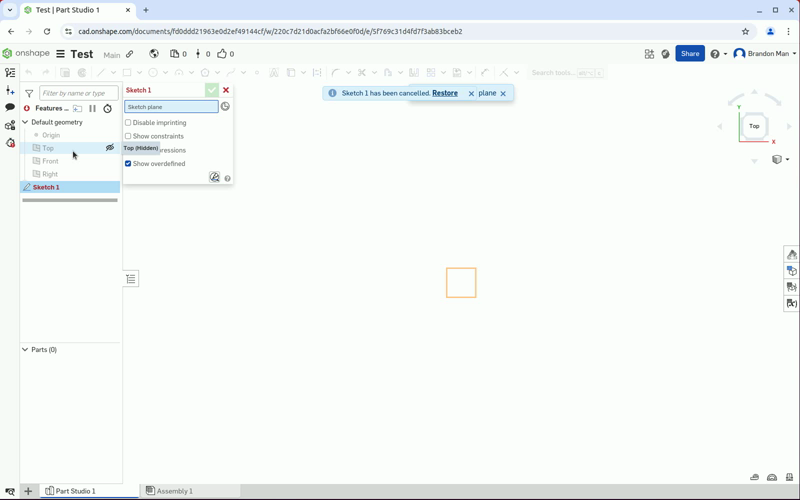
click(73, 150)
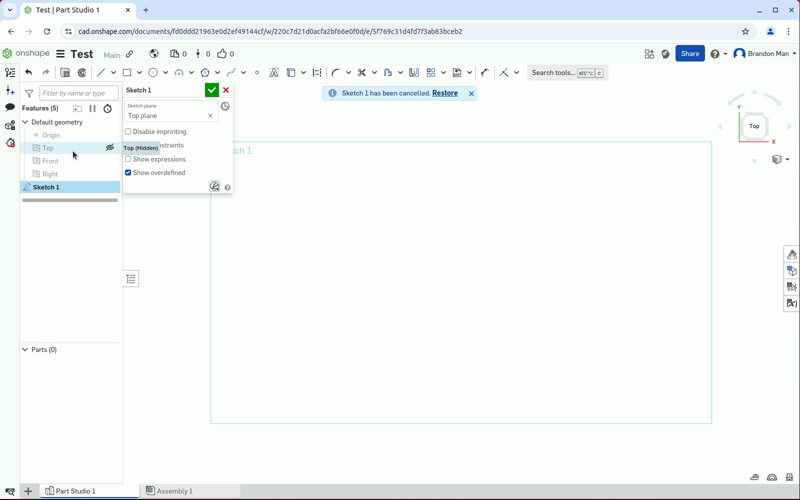
mouse_move(73, 352)
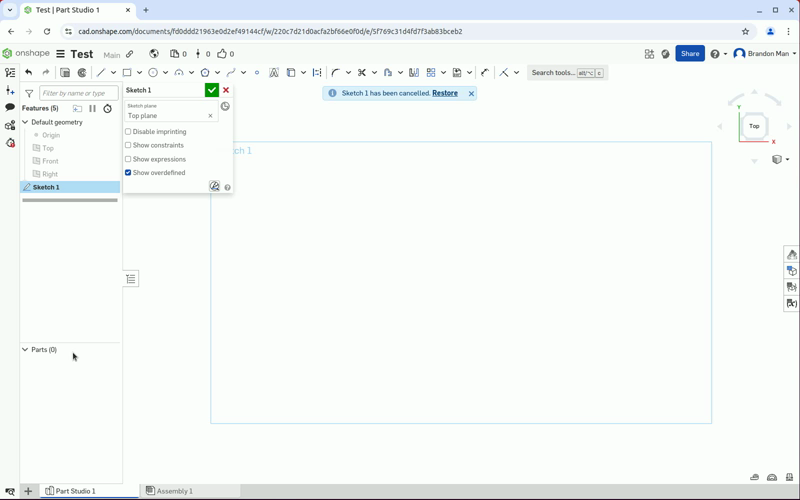
key(y)
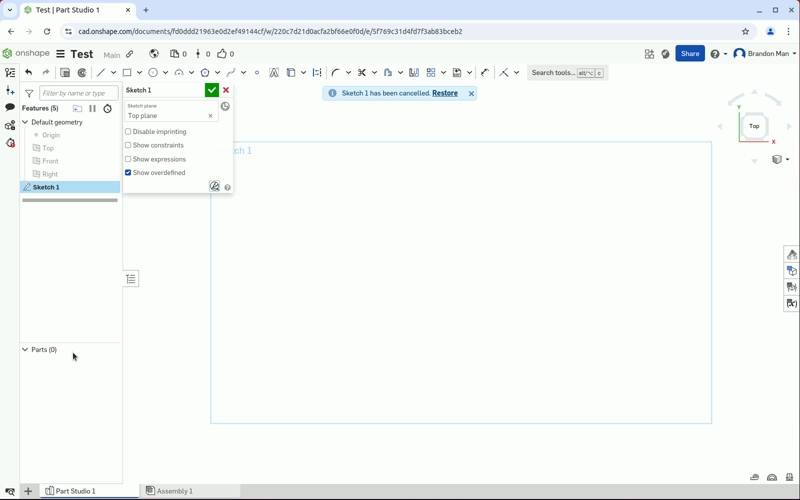
key(c)
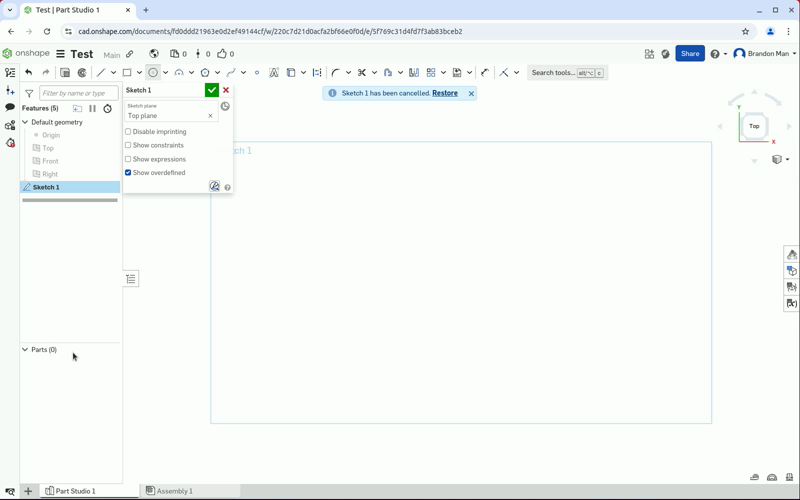
key_down(shift)
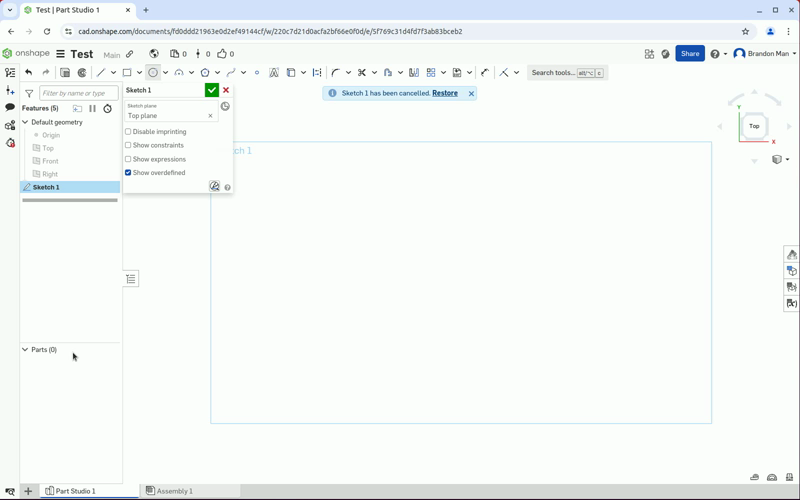
mouse_move(436, 247)
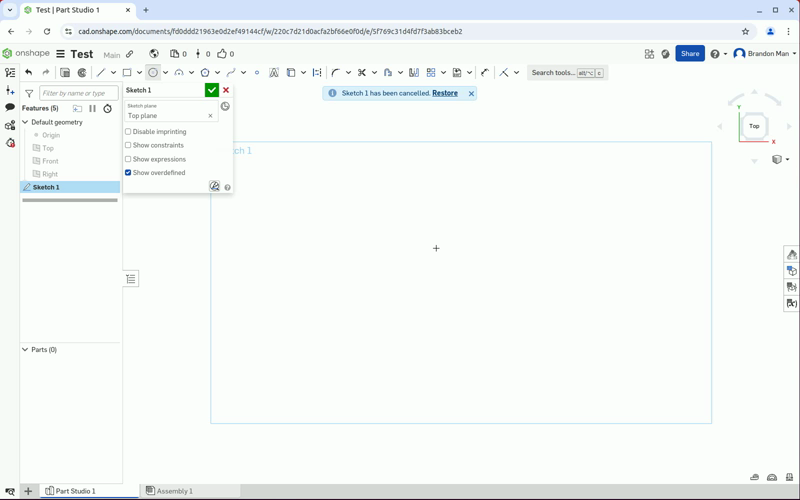
click(436, 247)
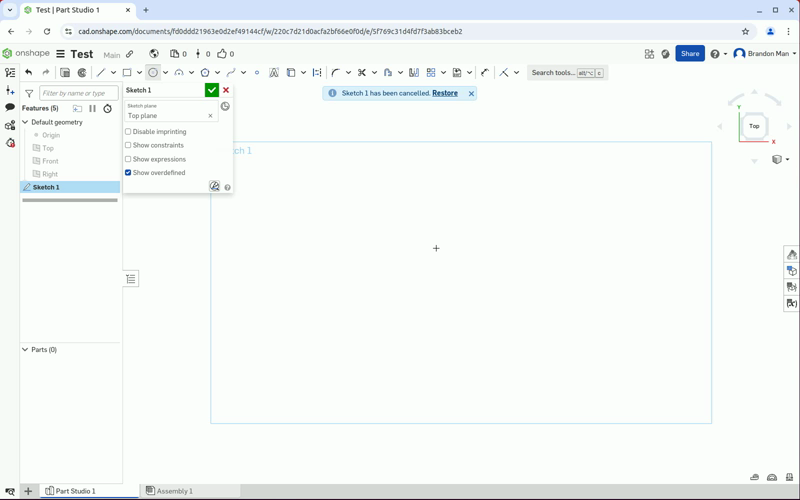
key_up(shift)
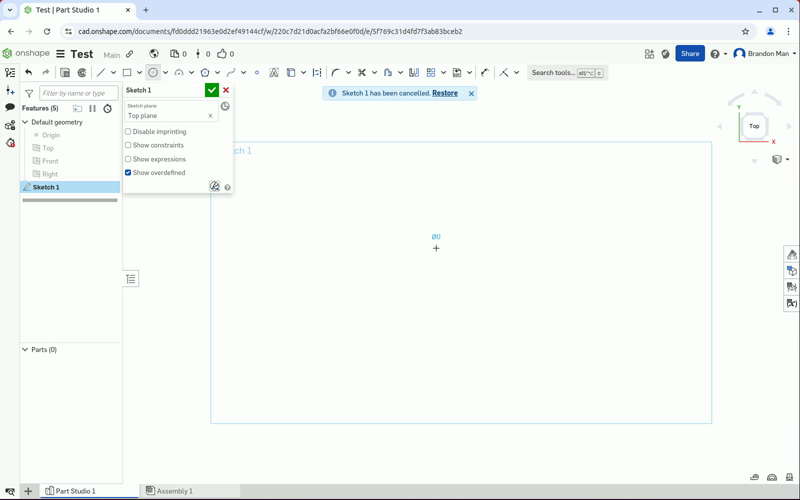
mouse_move(466, 247)
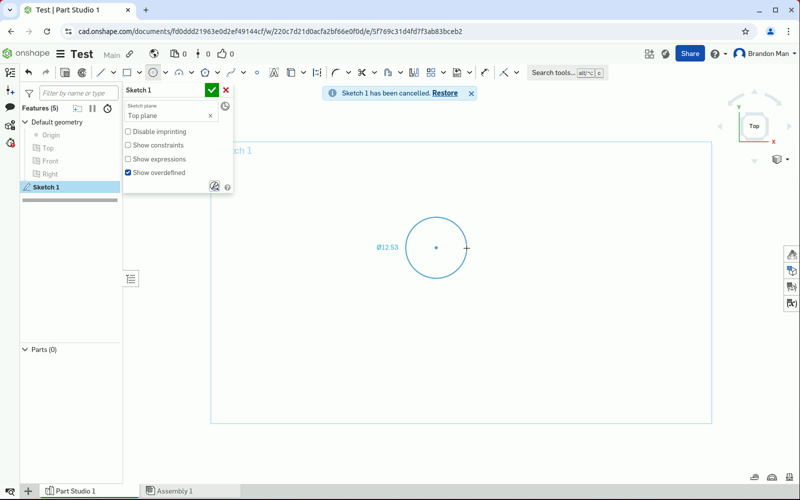
click(466, 247)
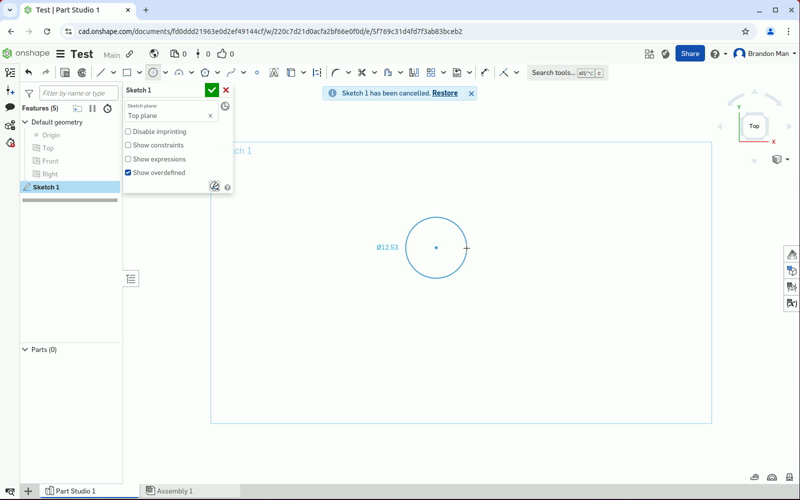
key(esc)
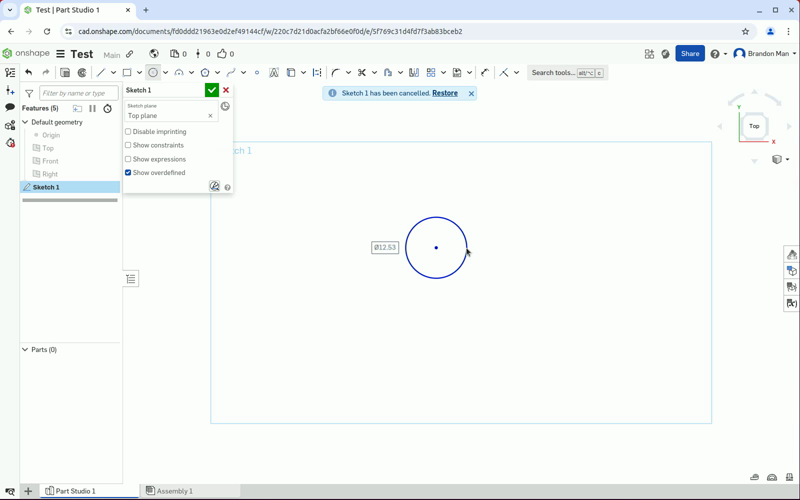
key(c)
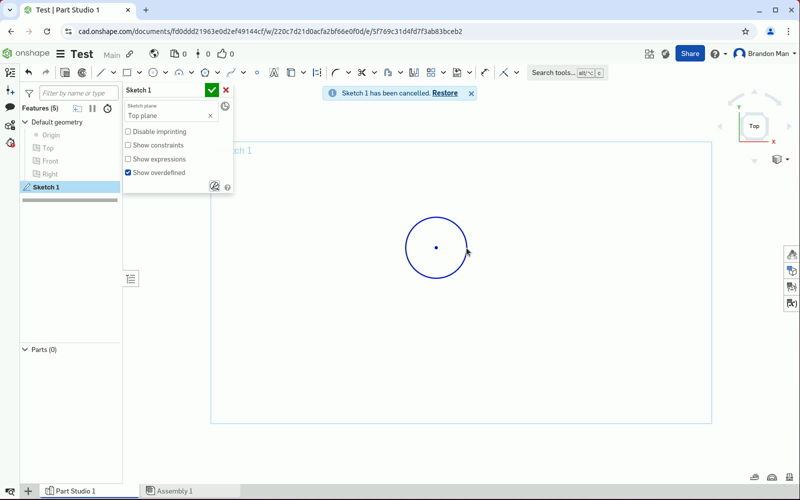
key_down(shift)
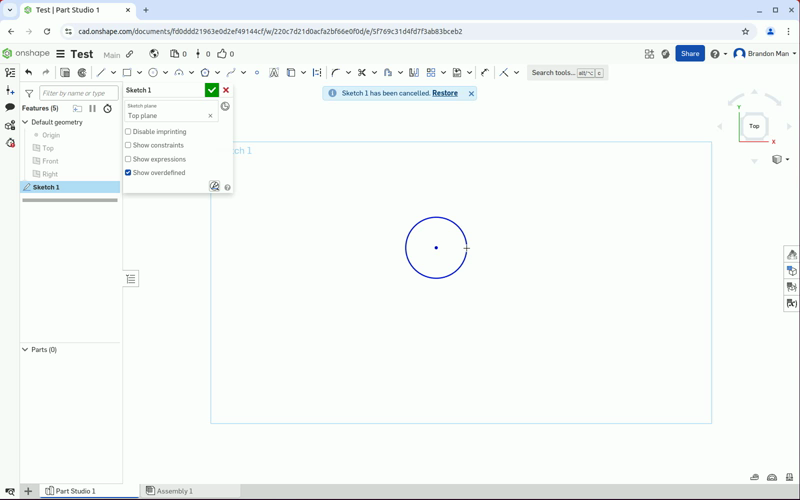
mouse_move(424, 239)
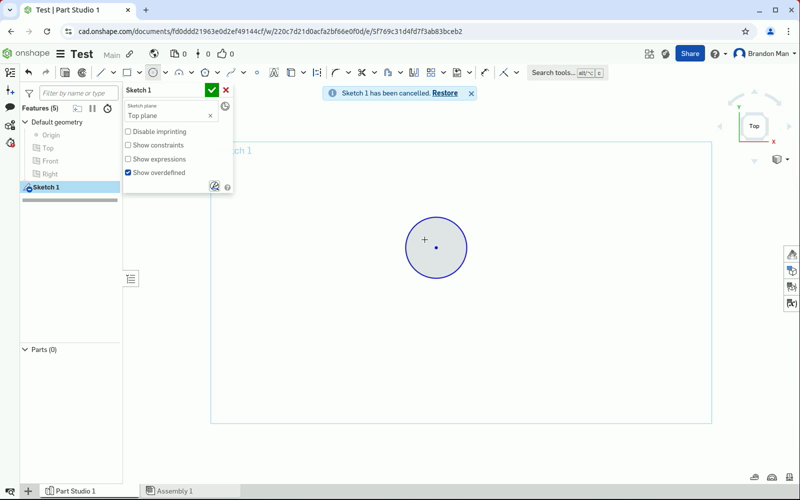
click(424, 239)
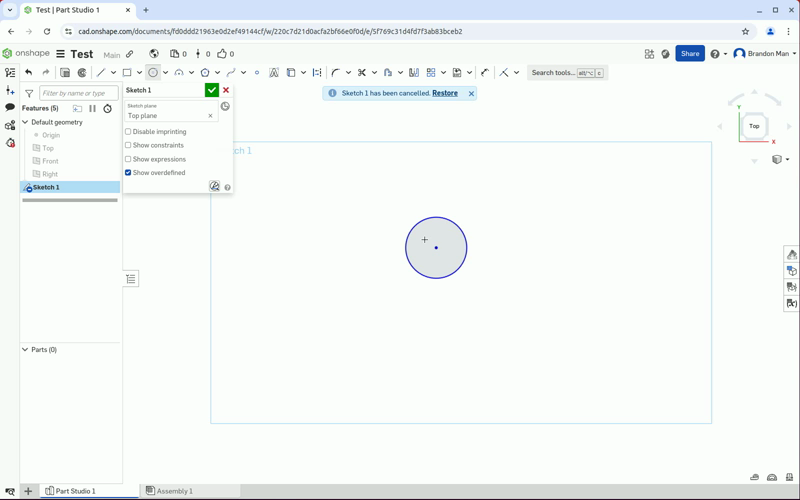
key_up(shift)
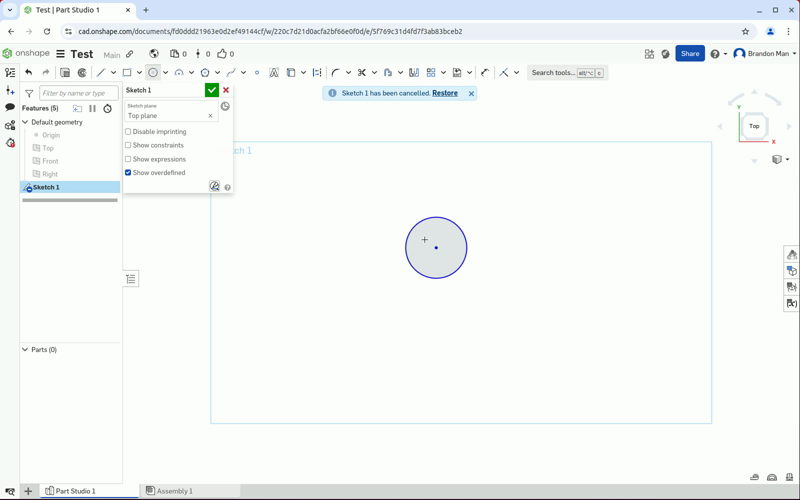
mouse_move(433, 239)
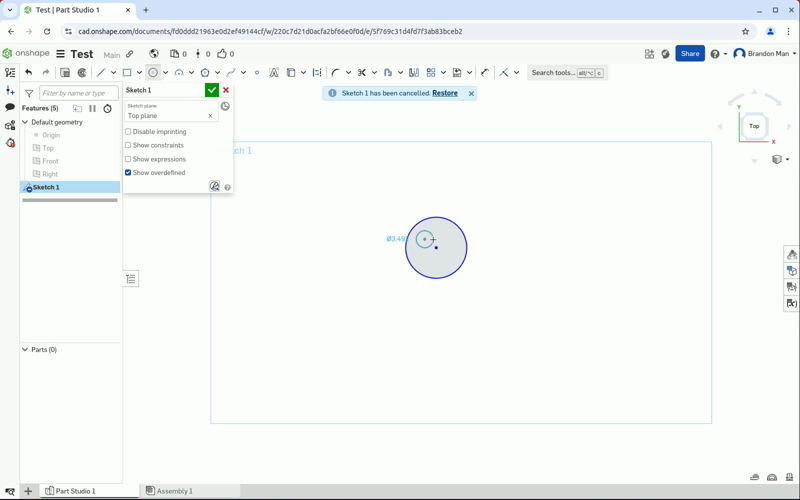
click(433, 239)
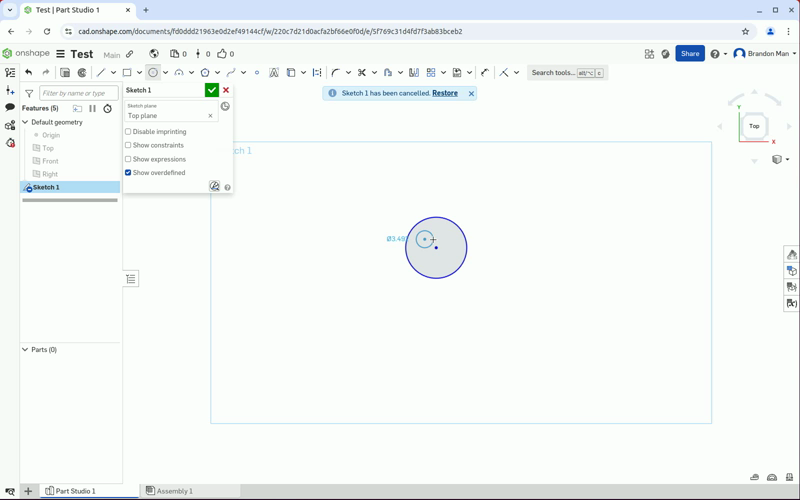
key(esc)
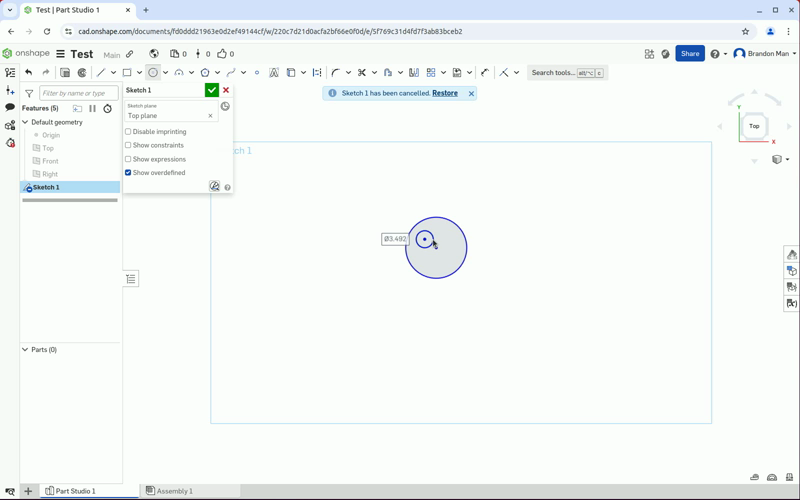
key(a)
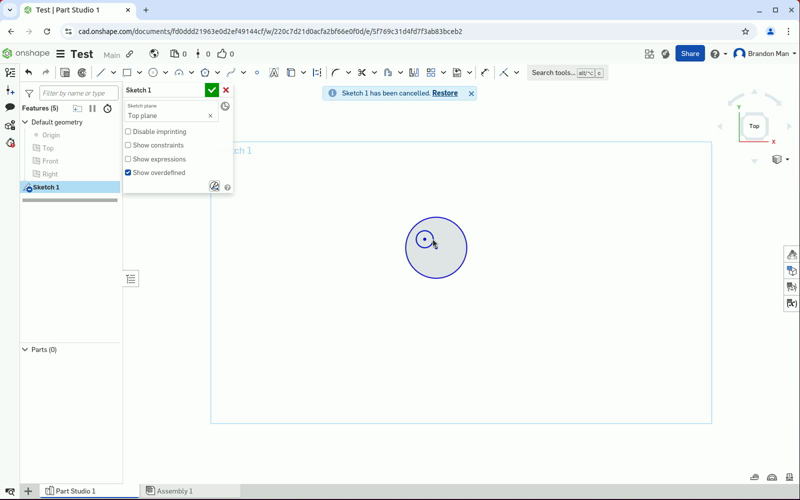
key_down(shift)
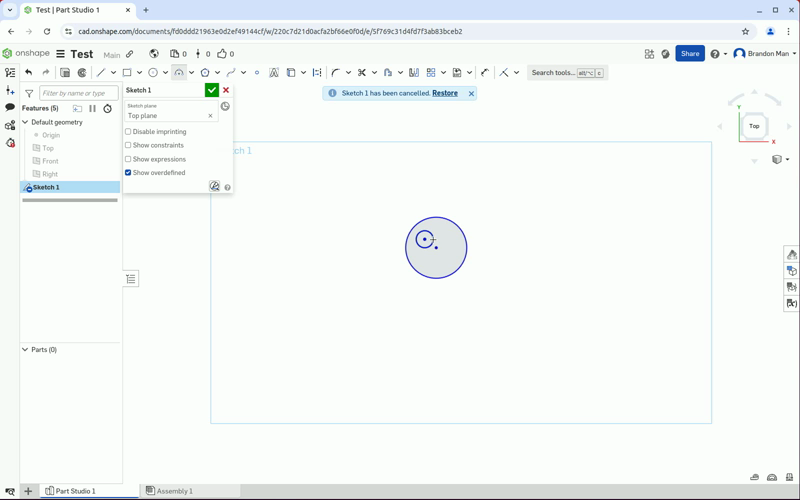
mouse_move(419, 256)
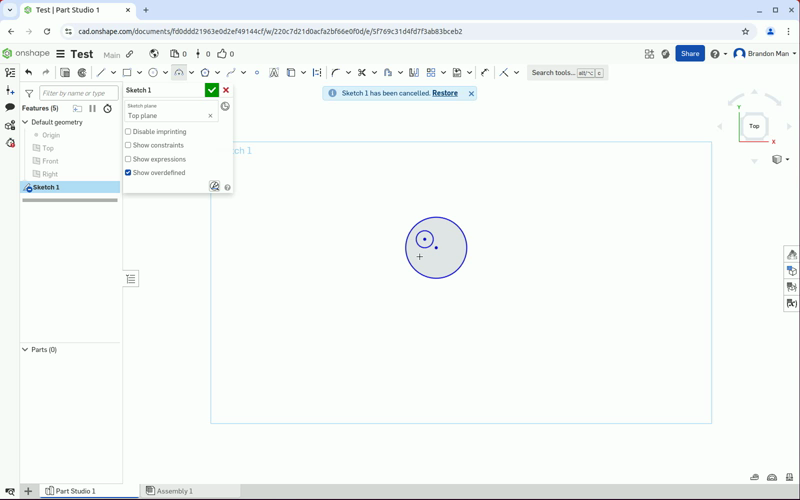
click(419, 256)
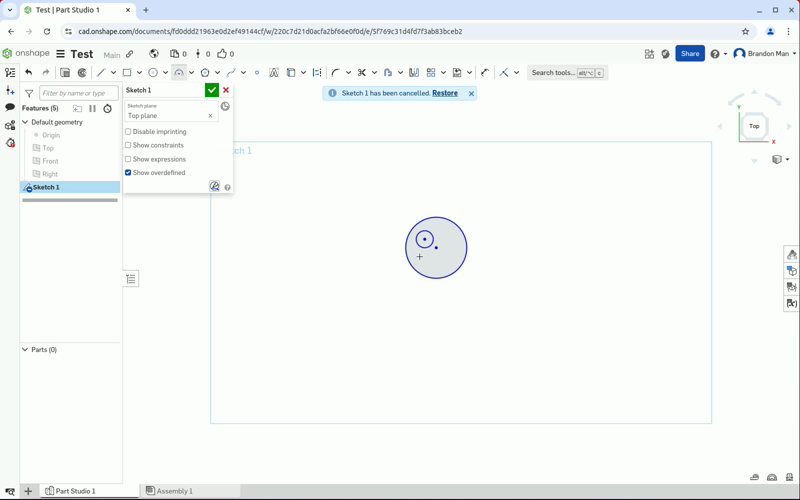
key_up(shift)
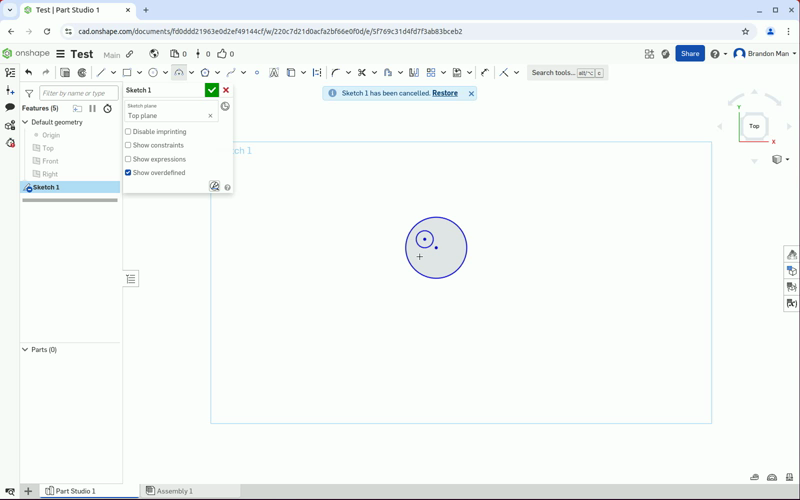
key_down(shift)
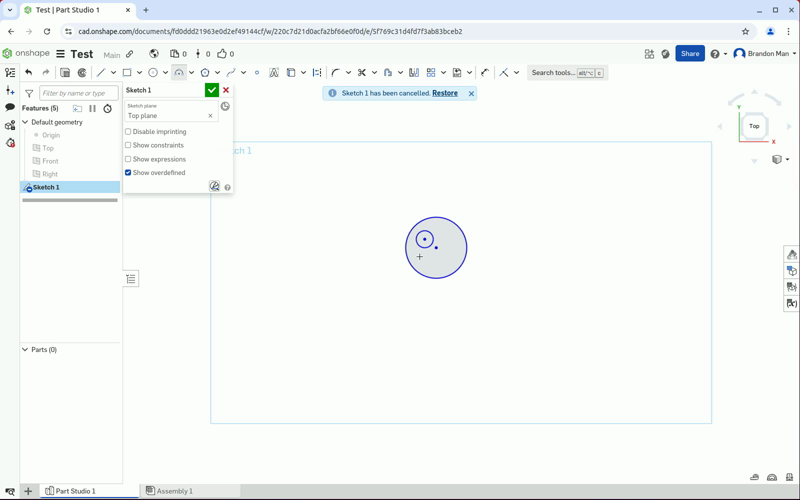
mouse_move(450, 256)
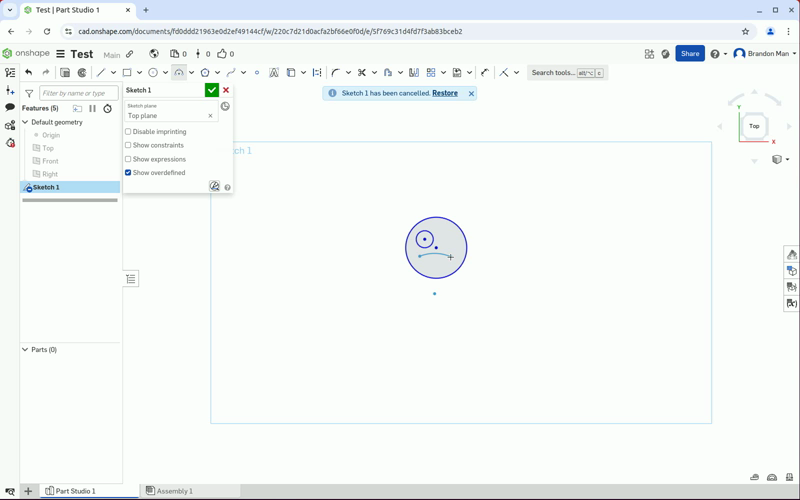
click(450, 256)
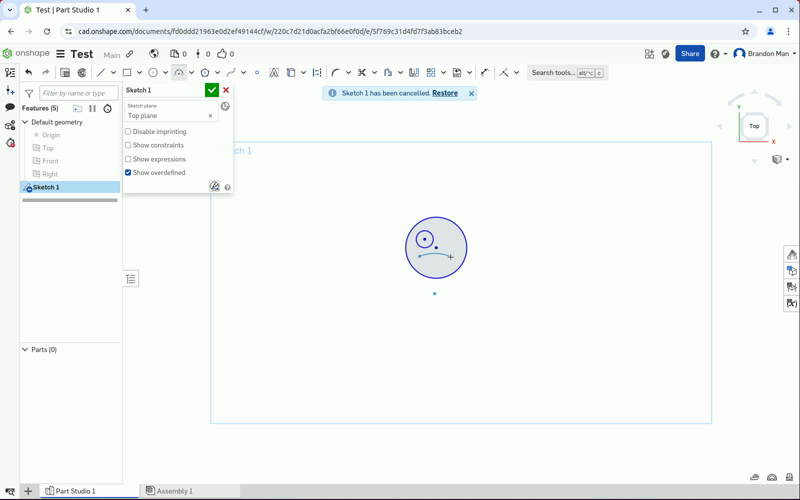
mouse_move(434, 267)
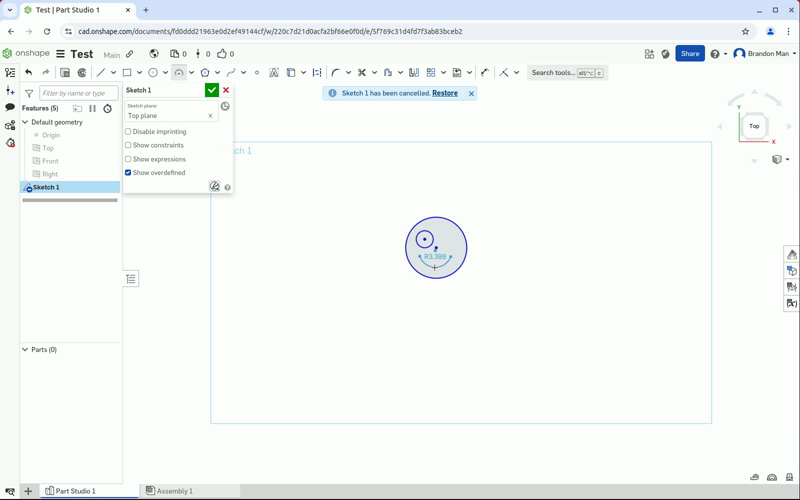
click(434, 267)
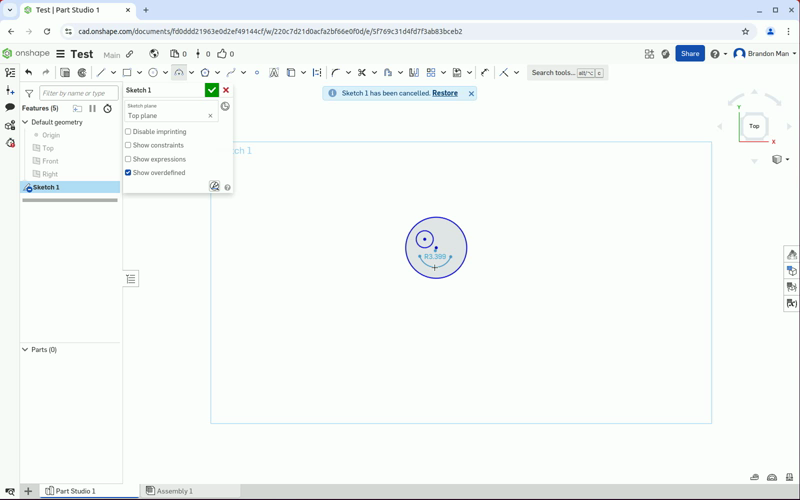
key_up(shift)
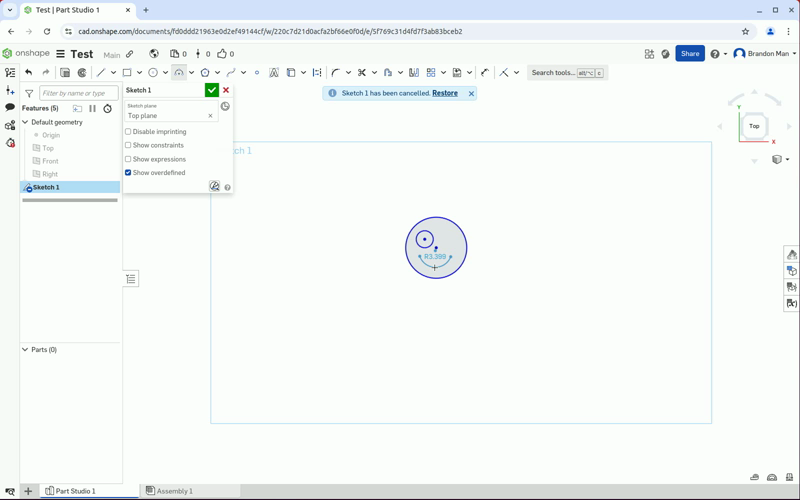
key(esc)
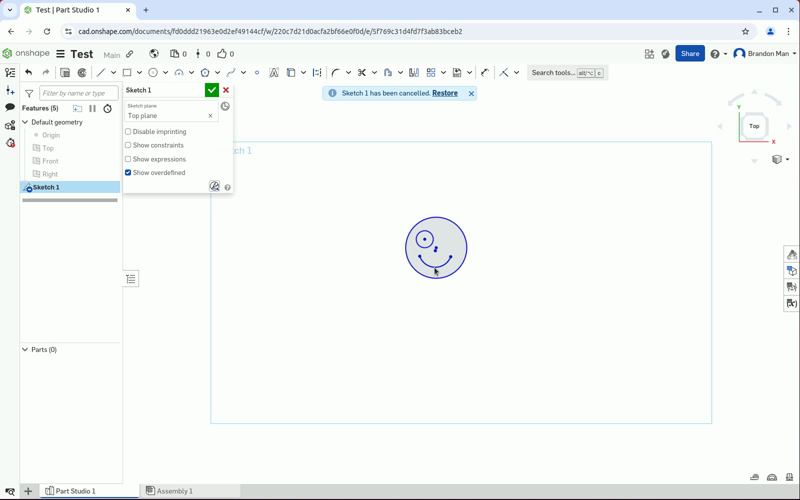
key(l)
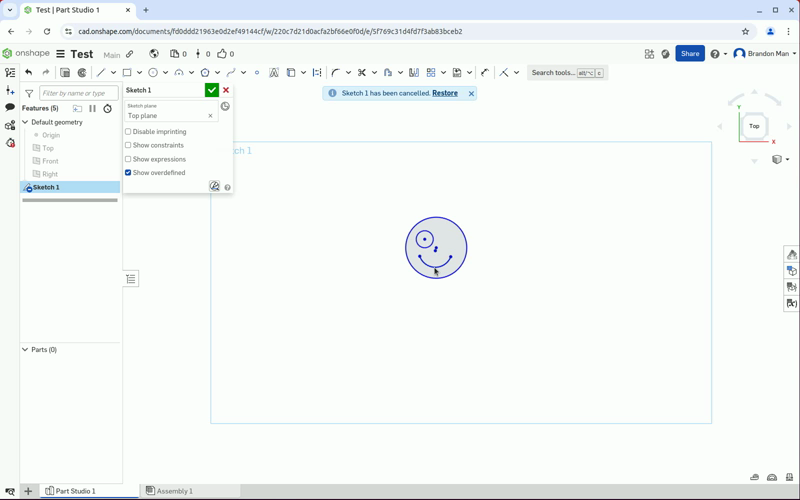
mouse_move(450, 256)
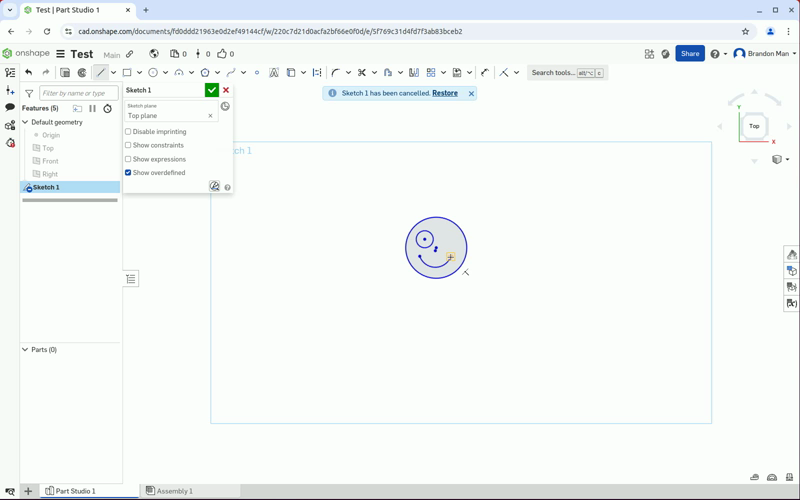
click(450, 256)
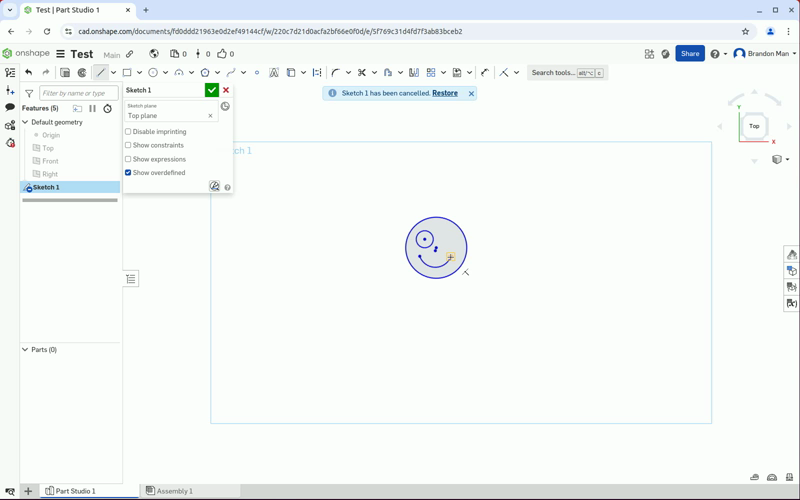
mouse_move(480, 256)
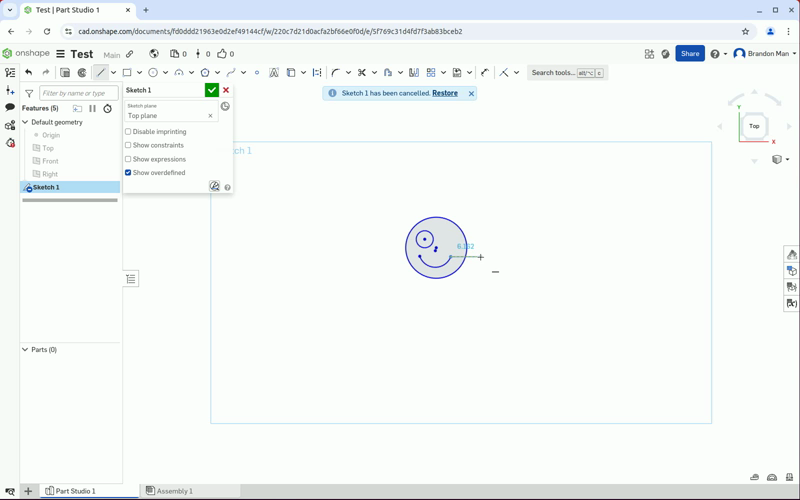
key_down(shift)
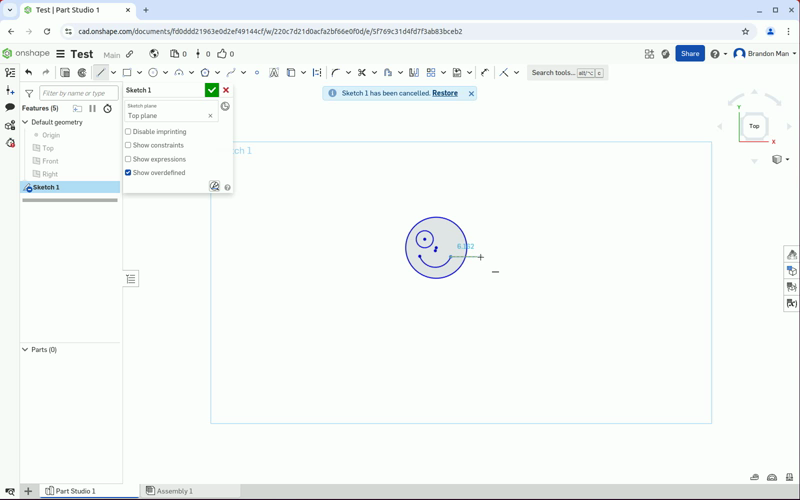
mouse_move(419, 256)
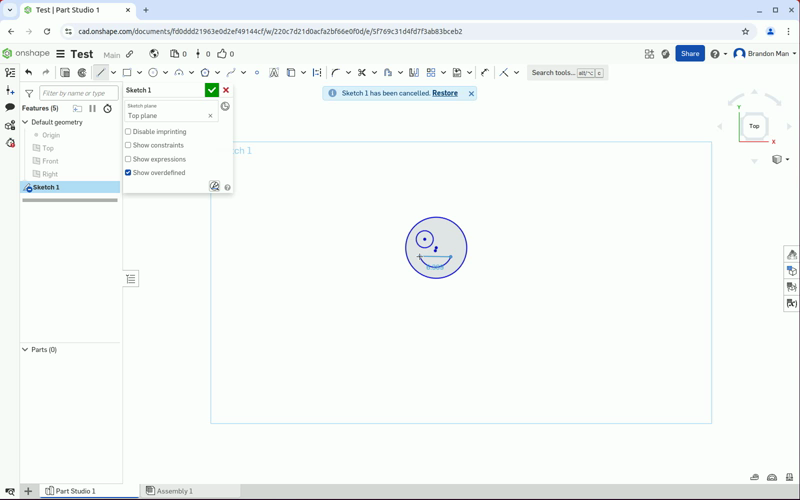
key_up(shift)
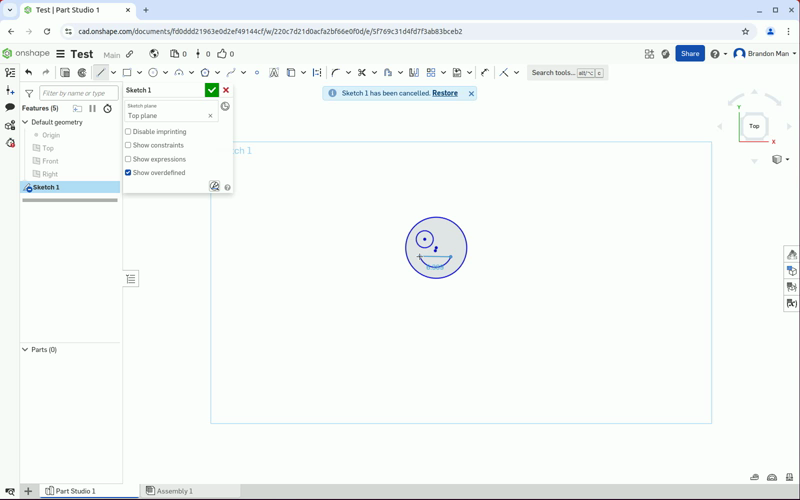
click(419, 256)
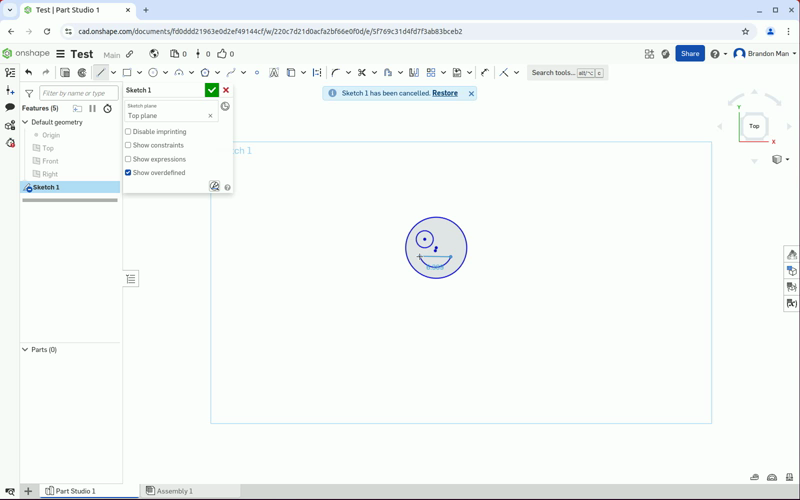
key(esc)
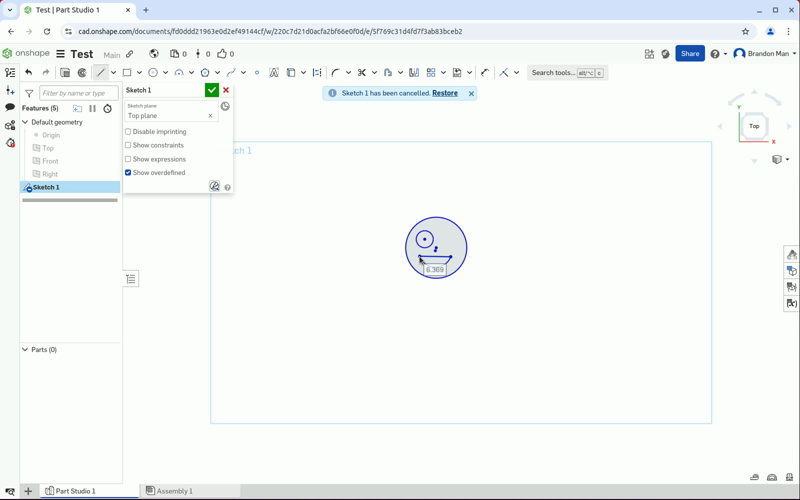
key(c)
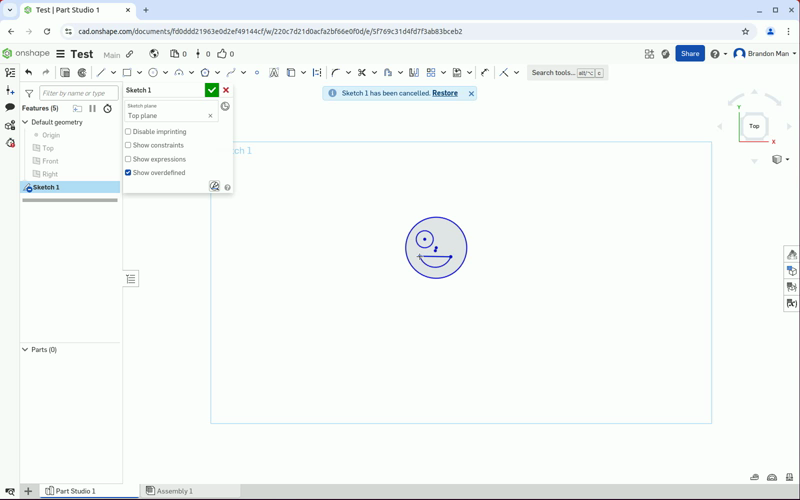
key_down(shift)
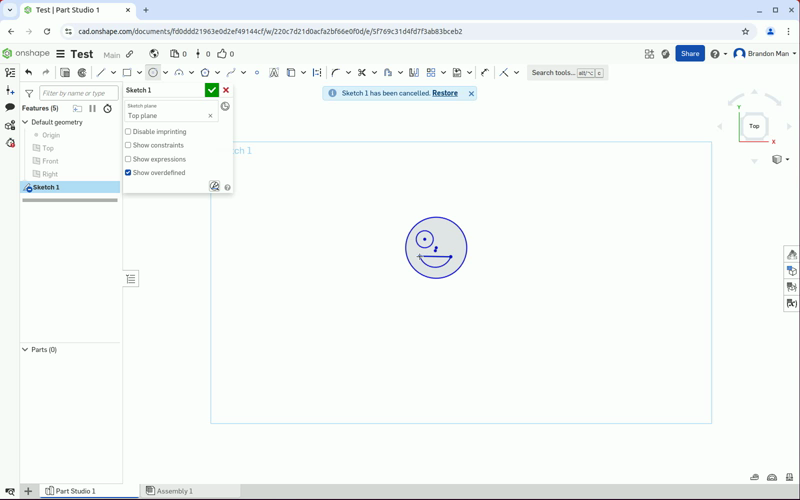
mouse_move(446, 239)
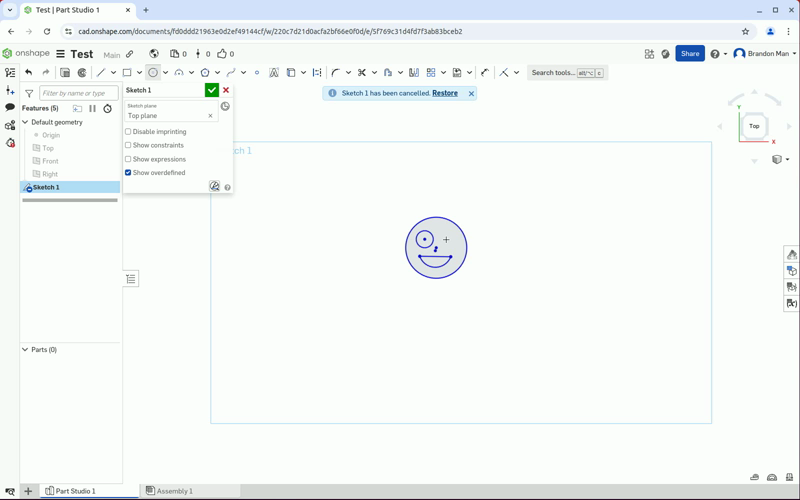
click(446, 239)
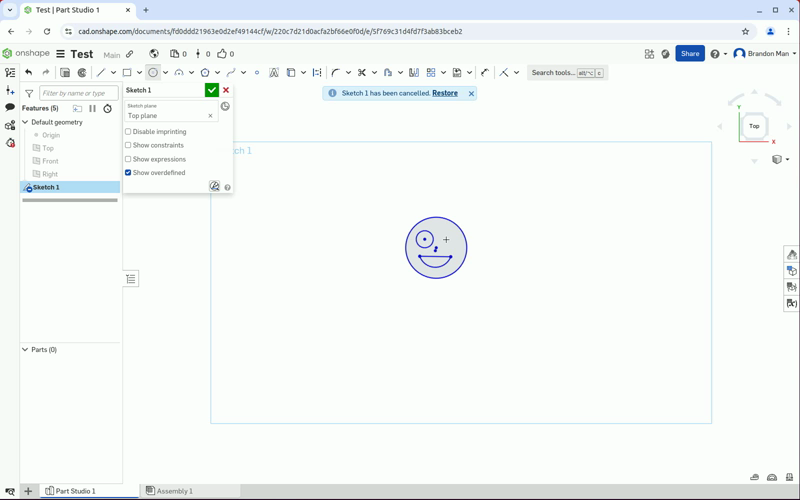
key_up(shift)
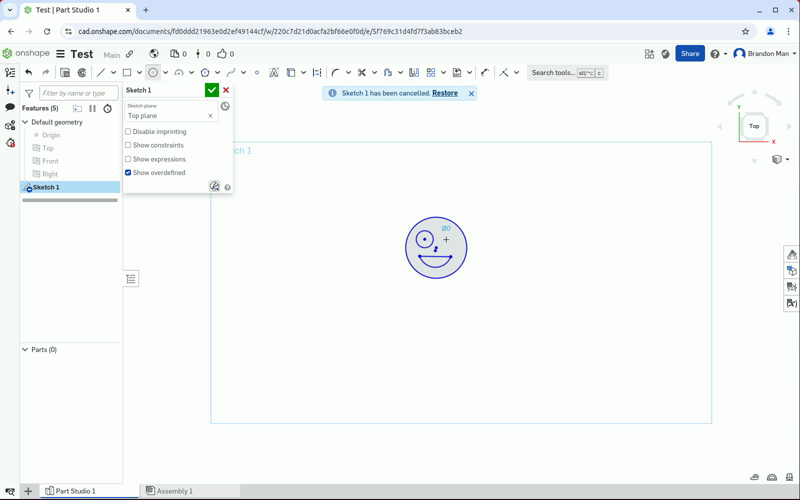
mouse_move(454, 239)
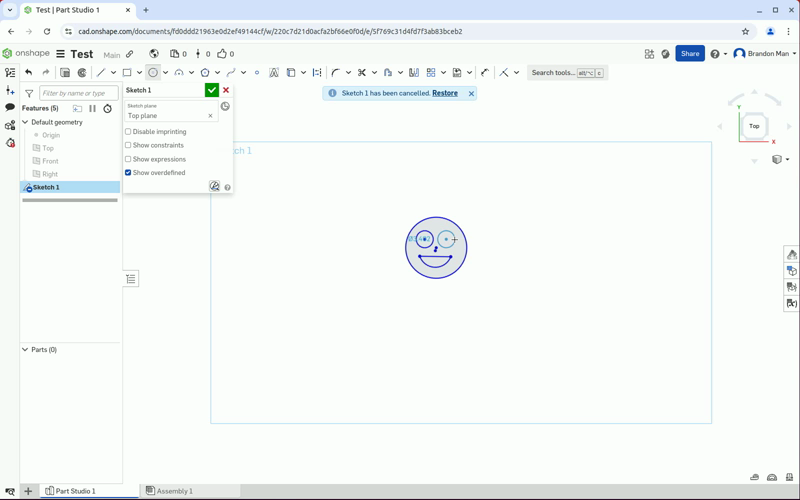
click(454, 239)
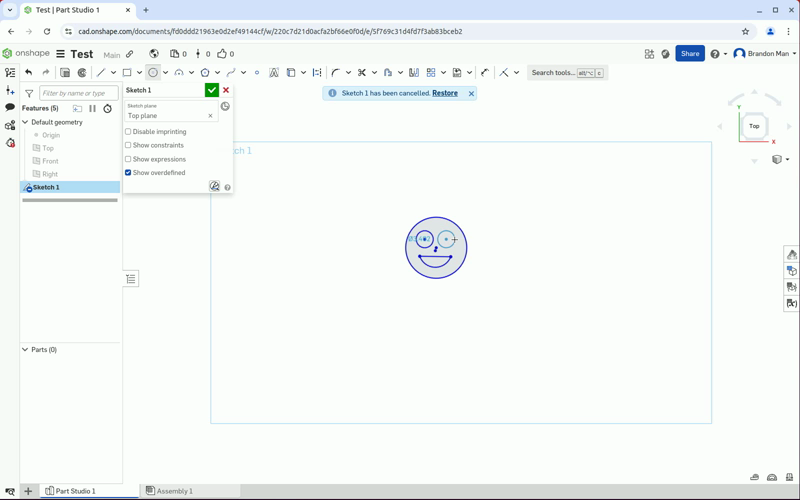
key(esc)
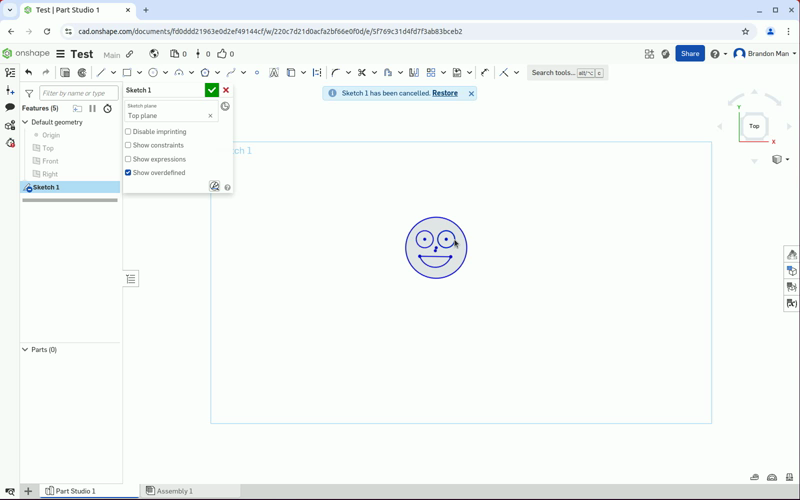
mouse_move(435, 242)
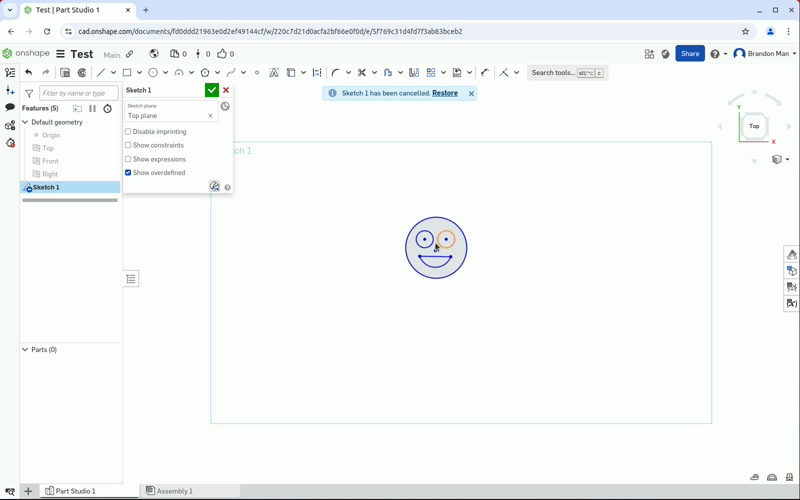
click(435, 242)
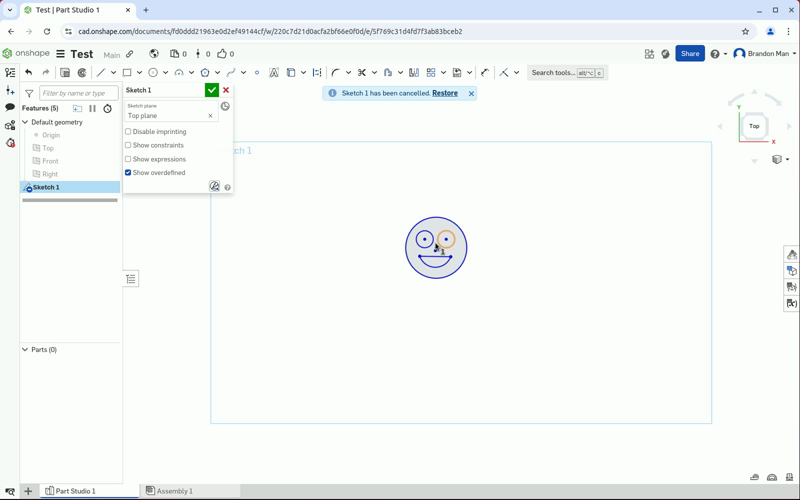
mouse_move(73, 352)
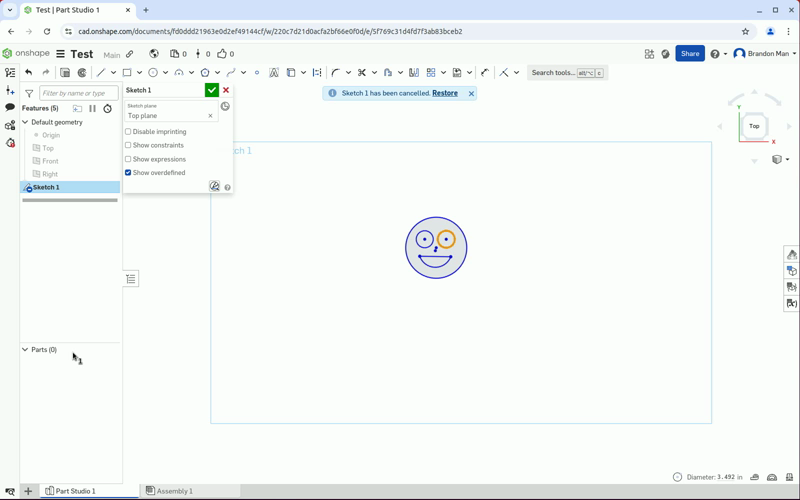
key(shift+y)
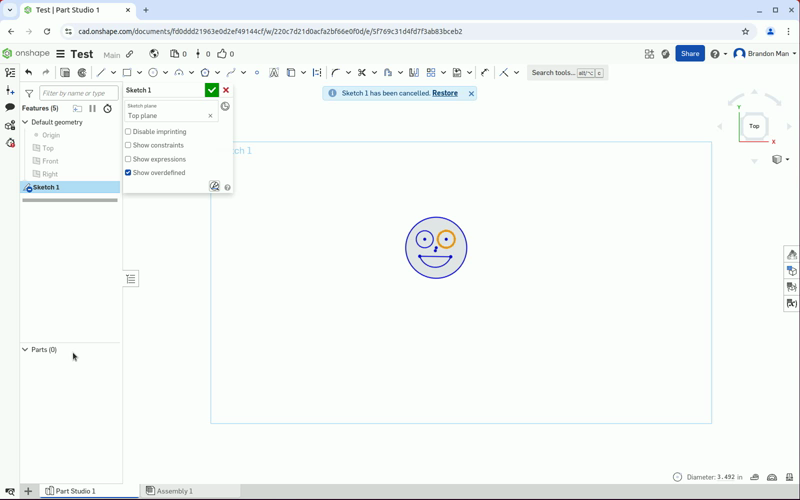
key(shift+e)
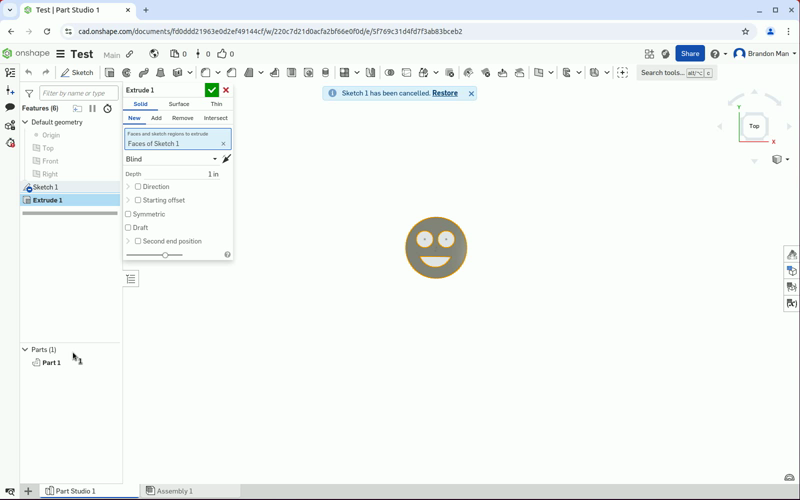
mouse_move(143, 106)
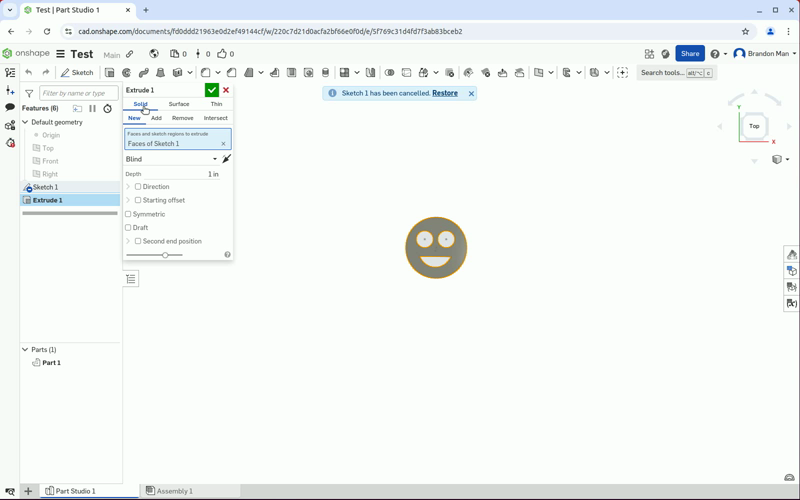
click(143, 106)
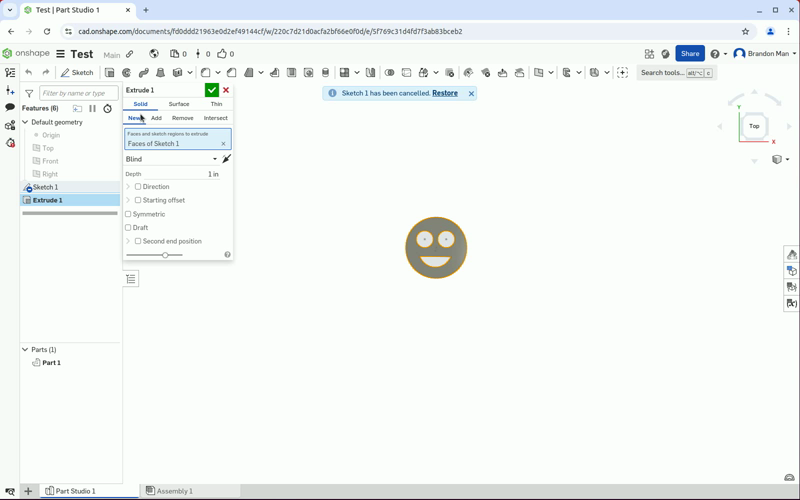
mouse_move(137, 120)
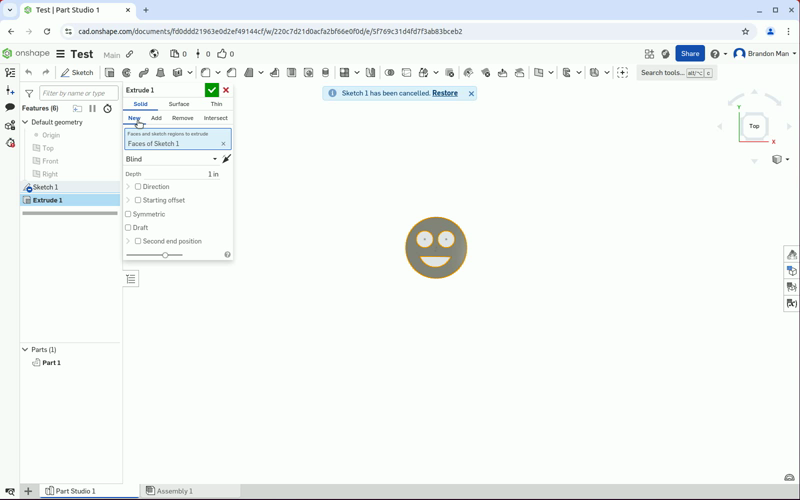
click(137, 120)
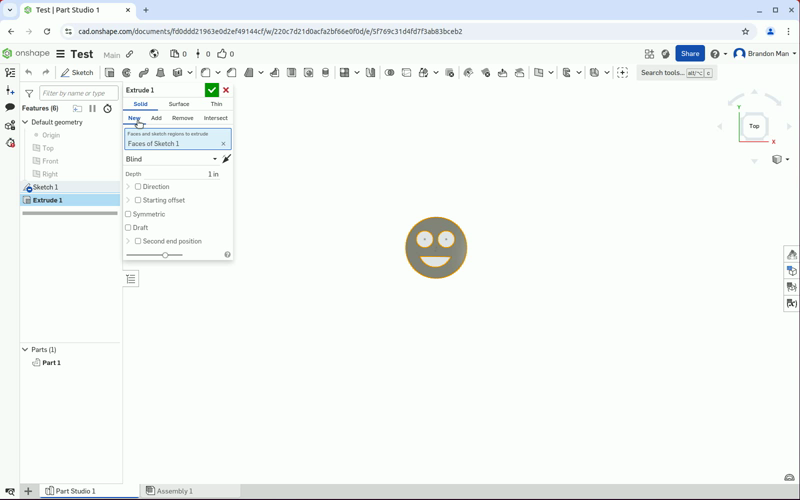
key(tab, 4)
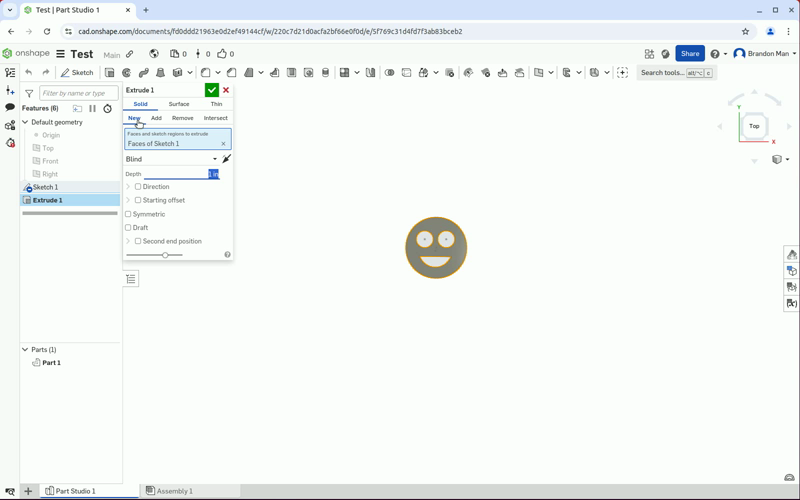
text(4.574)
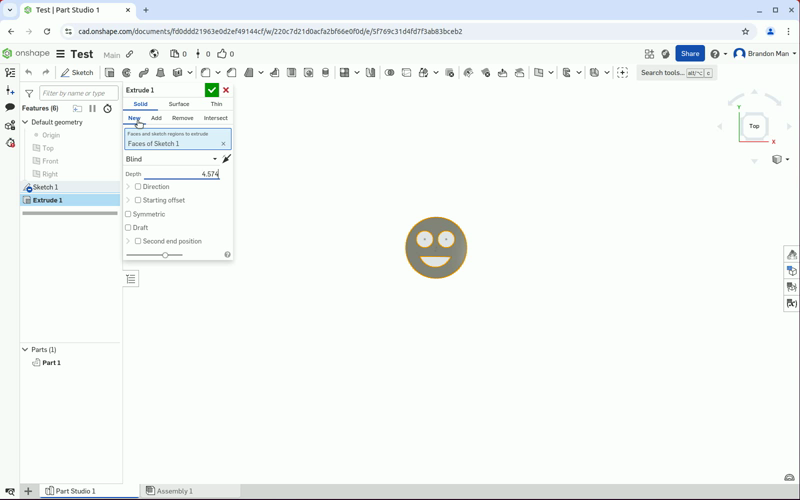
key(enter)
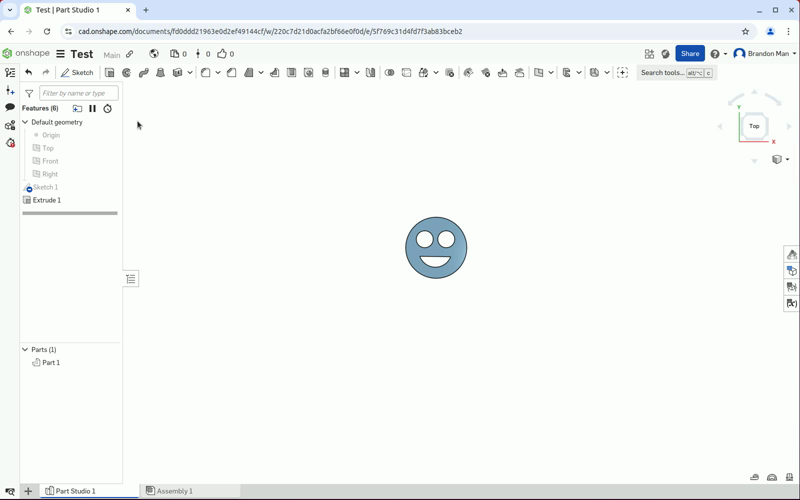
key(shift+h)
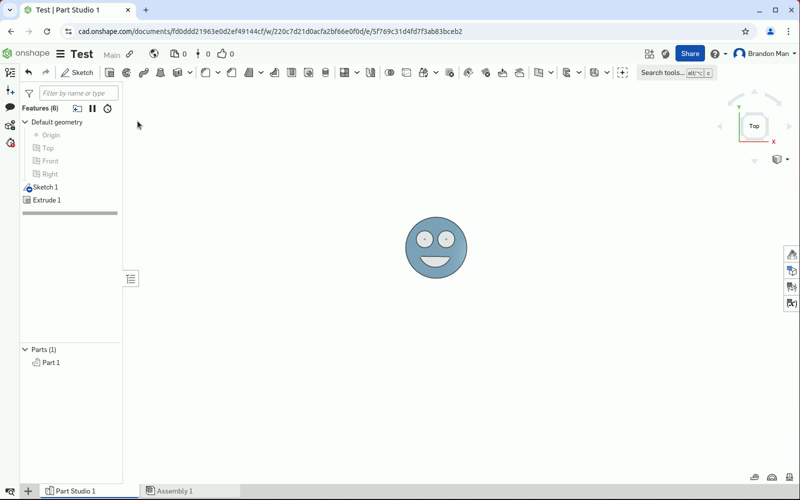
key(shift+h)
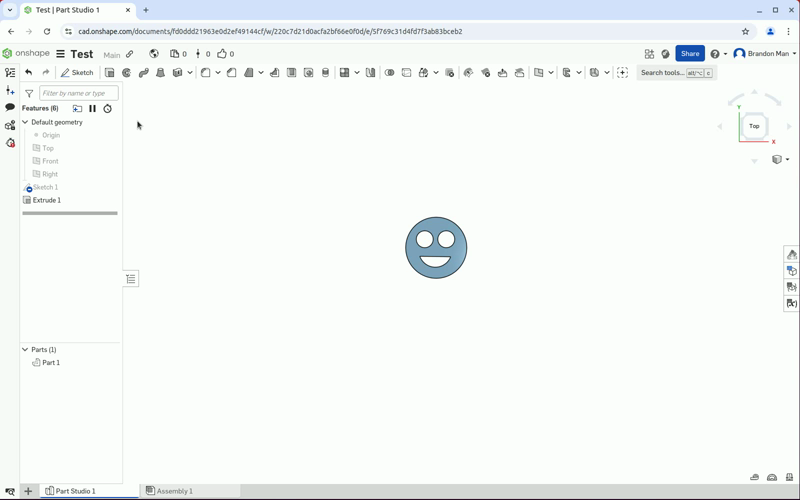
mouse_move(73, 189)
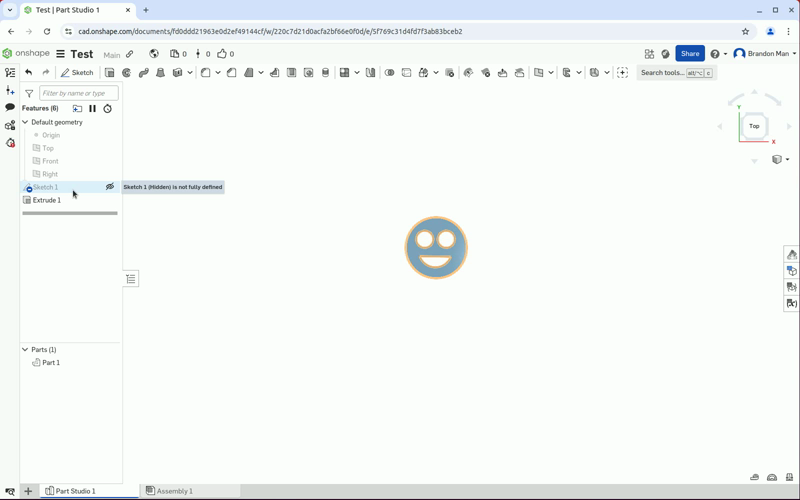
click(73, 189)
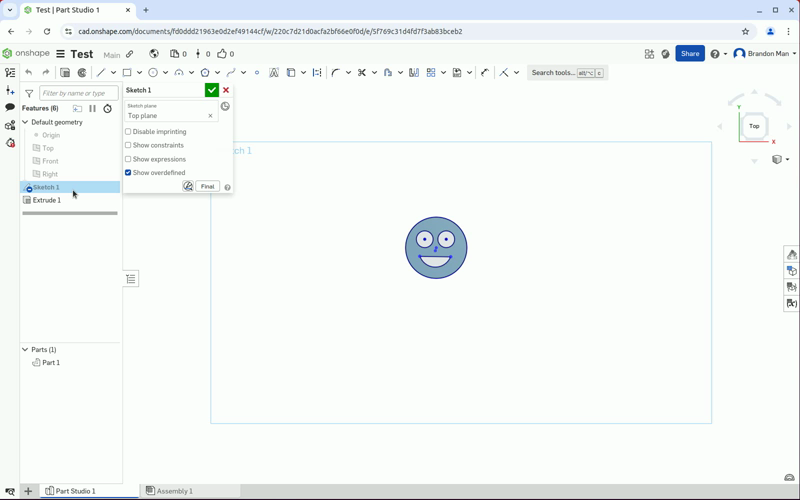
mouse_move(229, 92)
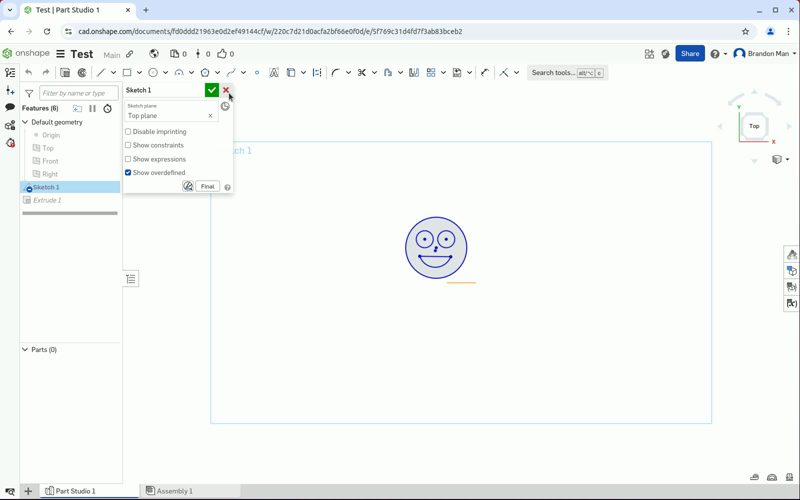
click(229, 92)
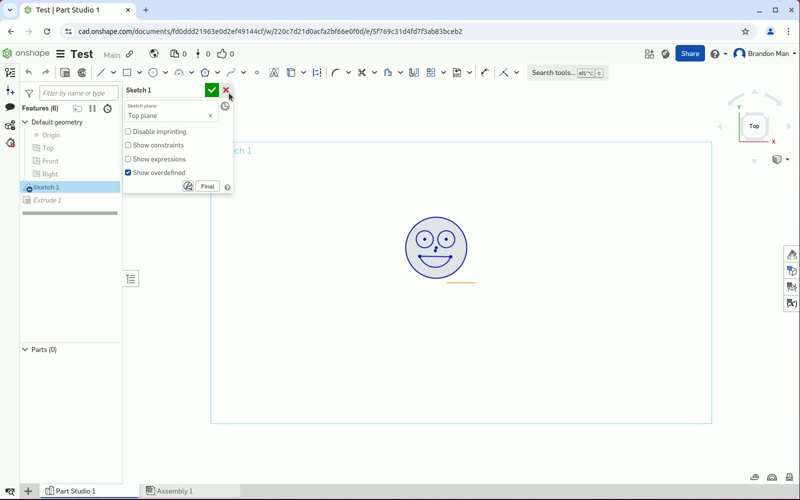
key(shift+s)
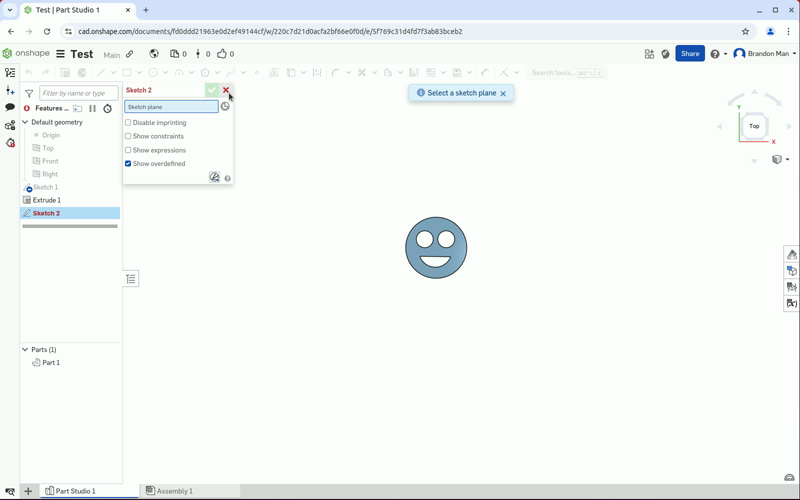
mouse_move(73, 150)
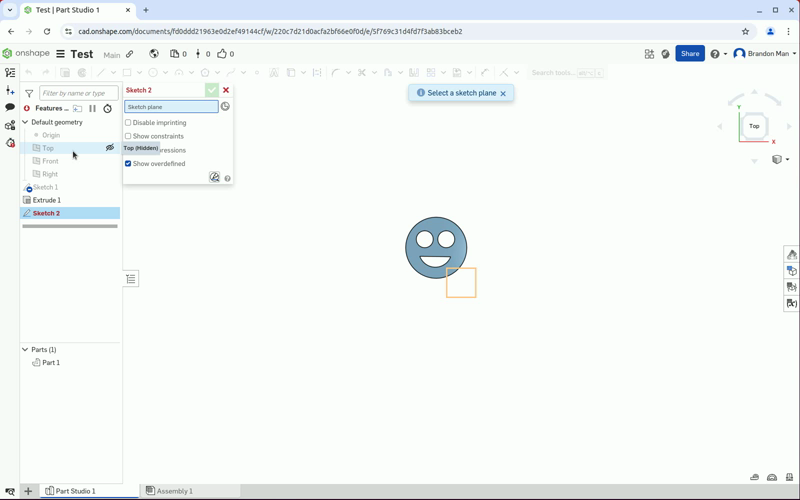
click(73, 150)
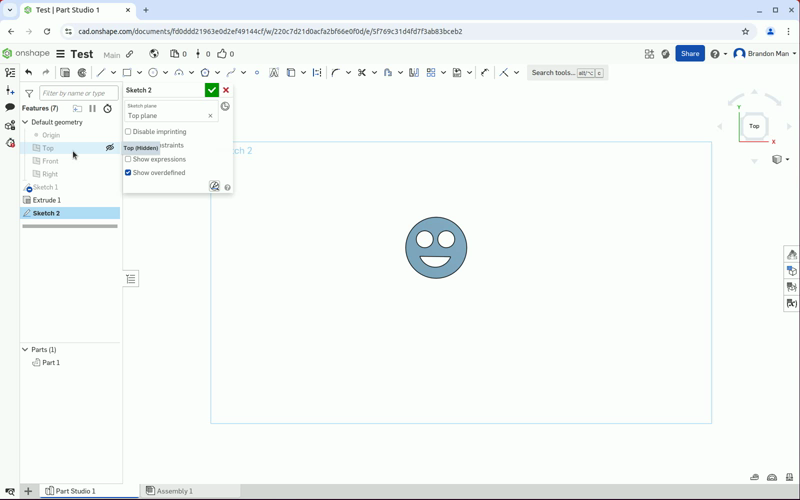
mouse_move(73, 352)
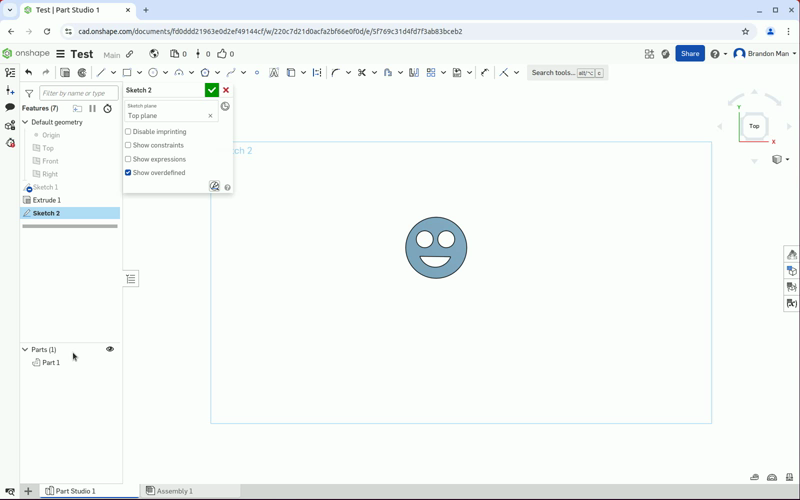
key(y)
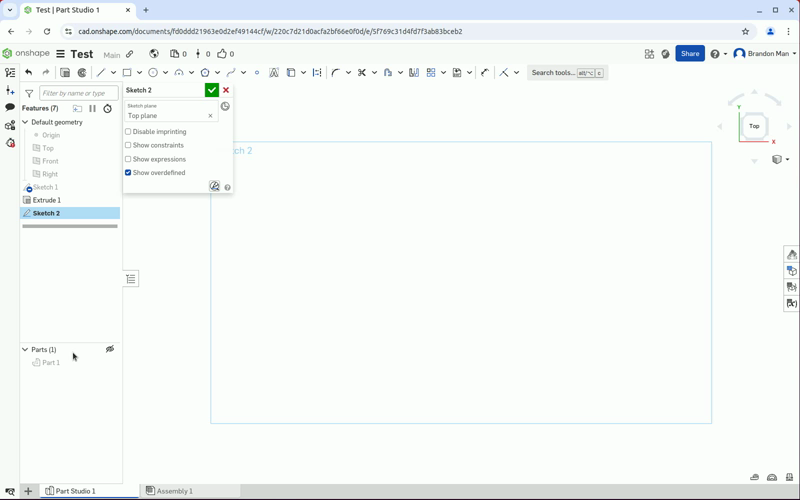
key(c)
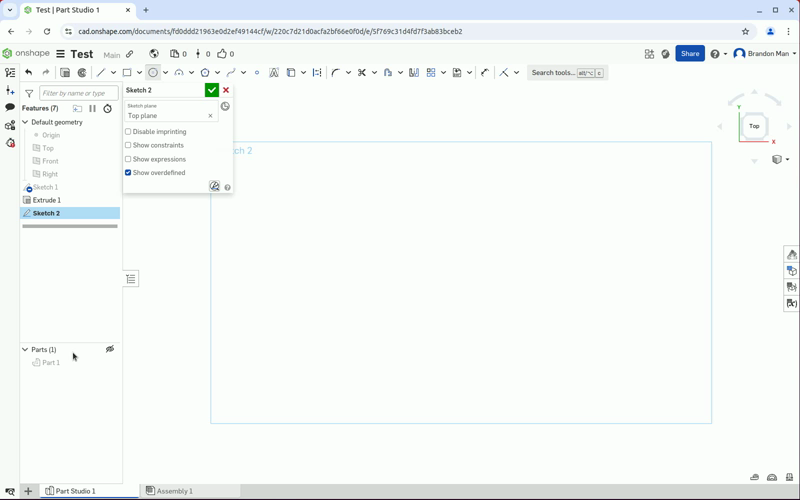
key_down(shift)
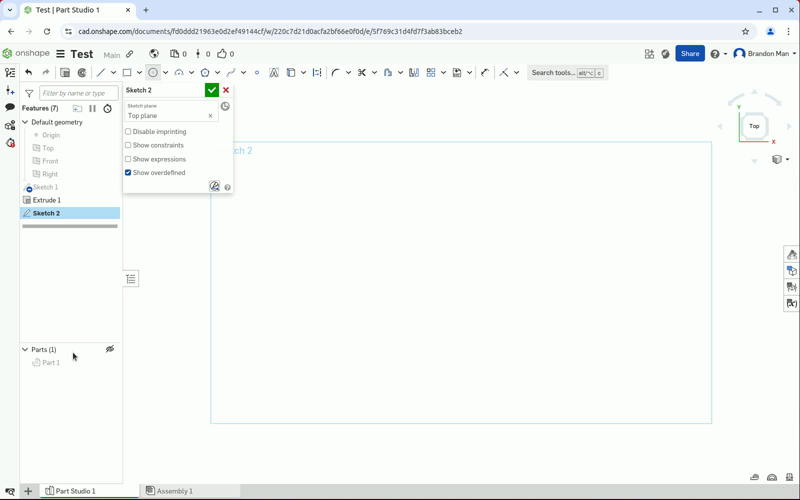
mouse_move(495, 223)
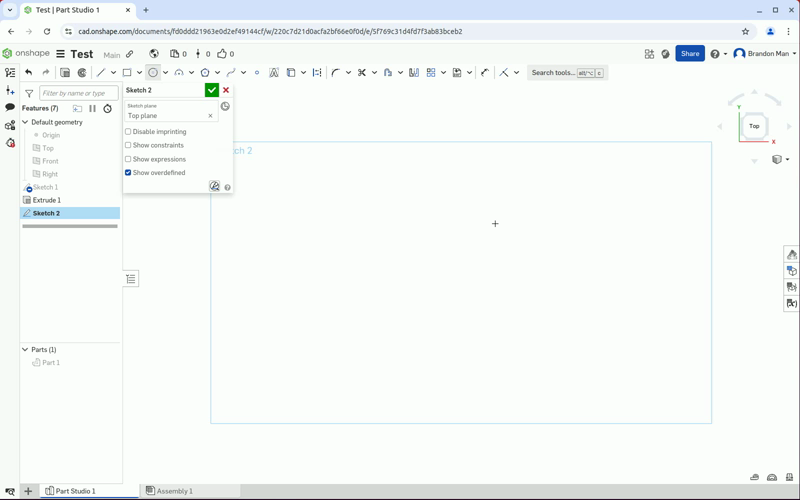
click(495, 223)
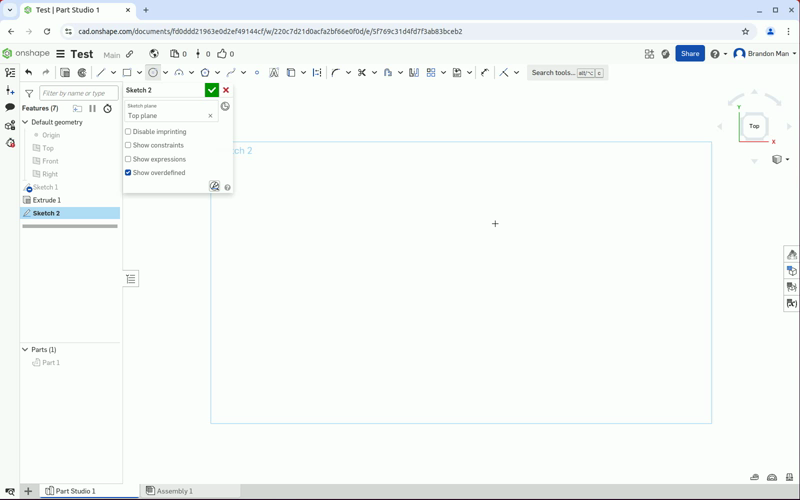
key_up(shift)
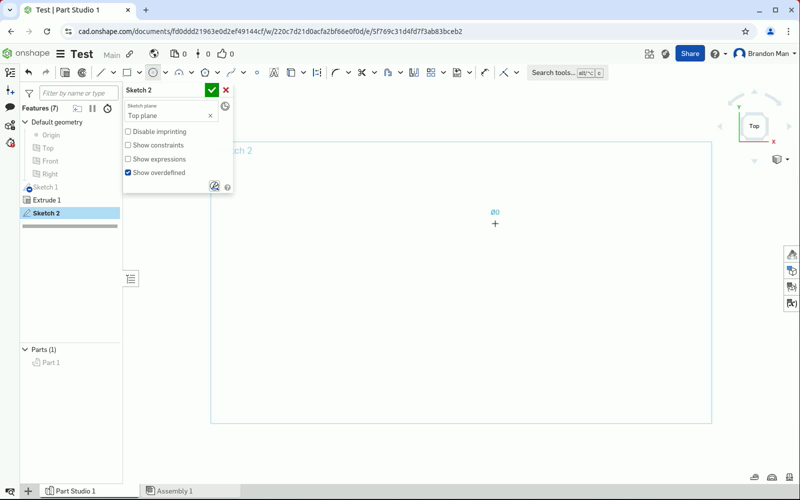
mouse_move(499, 223)
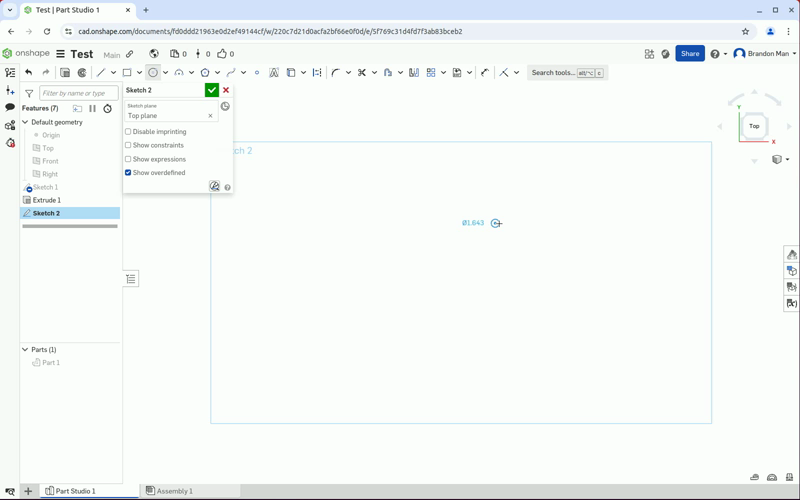
click(499, 223)
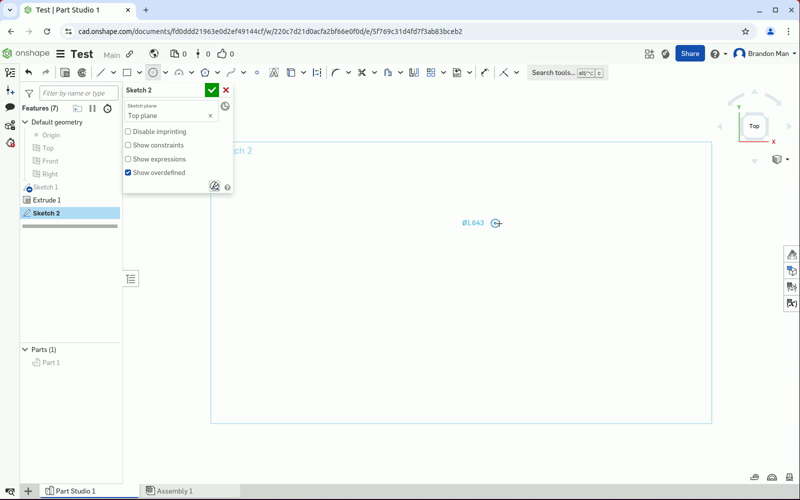
key(esc)
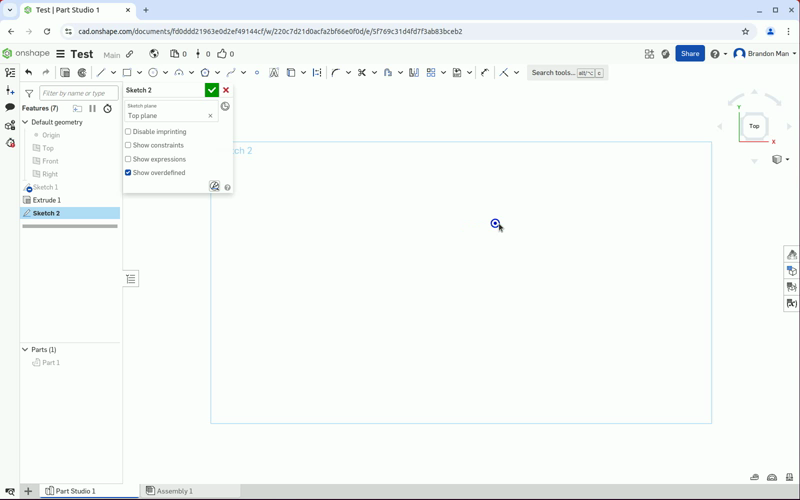
mouse_move(495, 226)
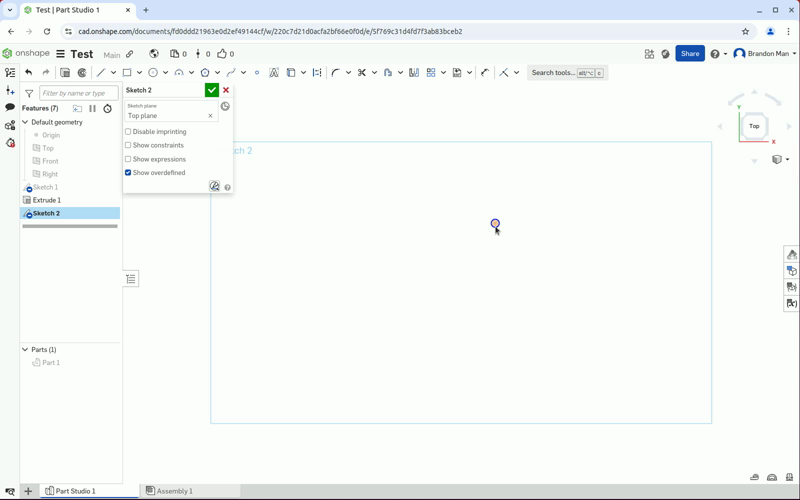
scroll(6)
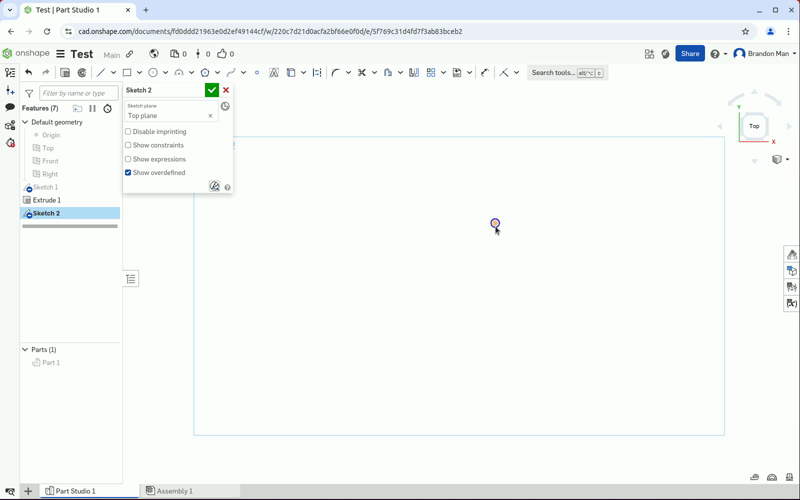
scroll(6)
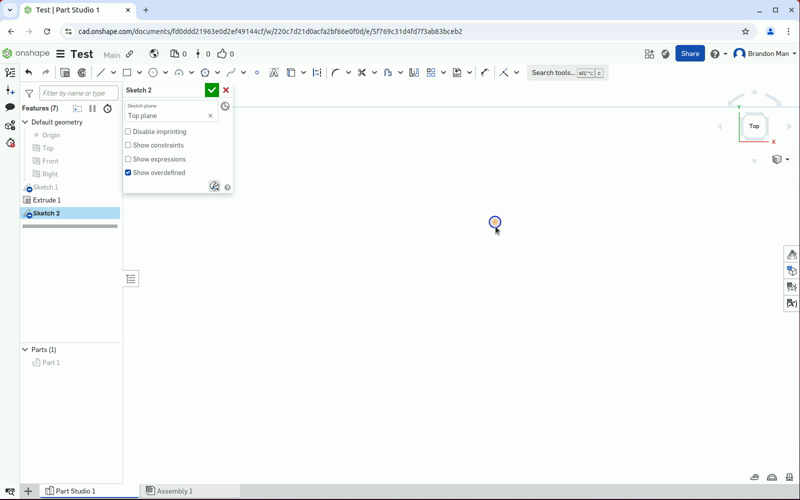
scroll(6)
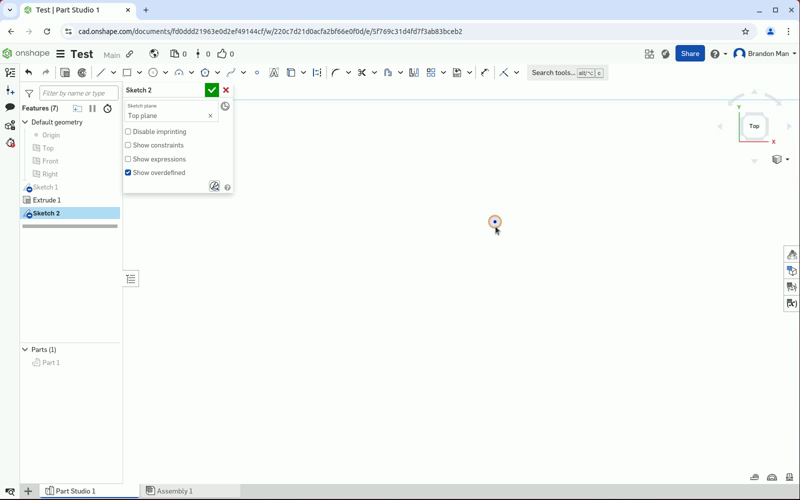
scroll(6)
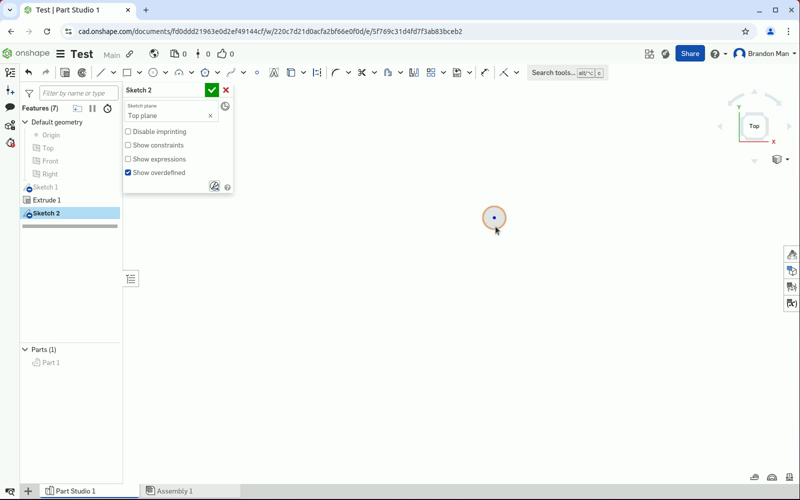
scroll(6)
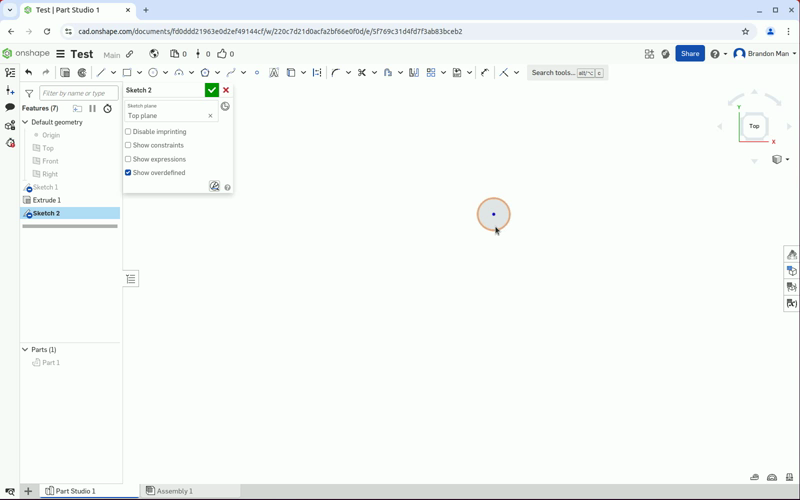
scroll(6)
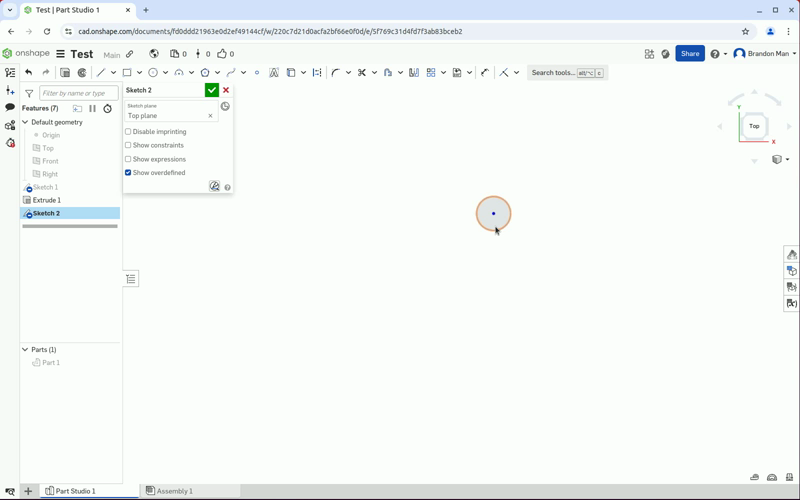
scroll(6)
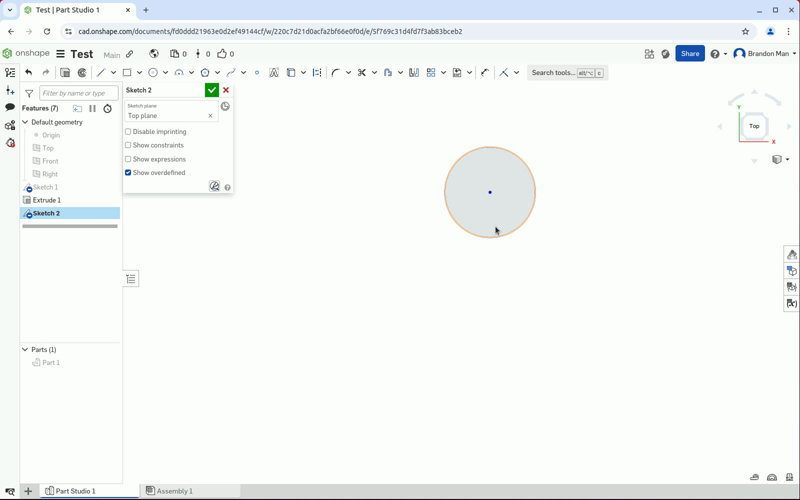
click(495, 226)
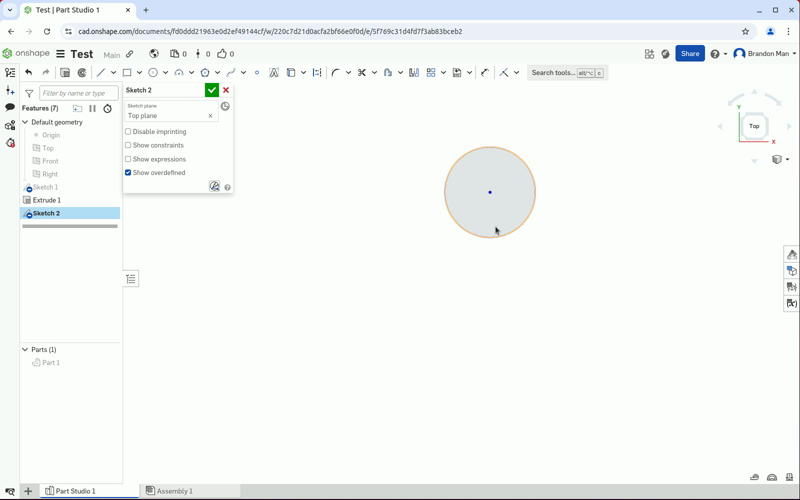
scroll(-6)
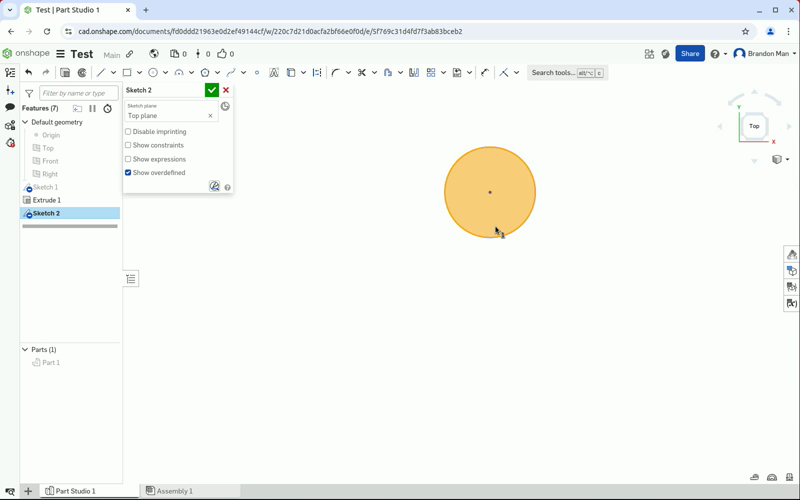
scroll(-6)
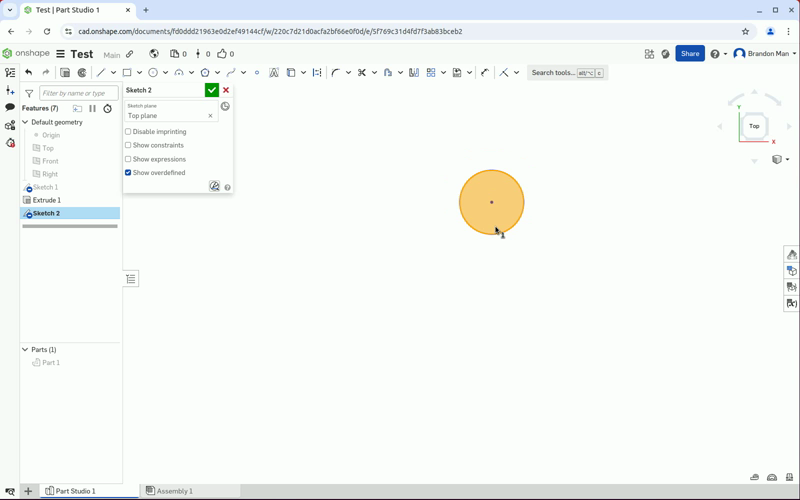
scroll(-6)
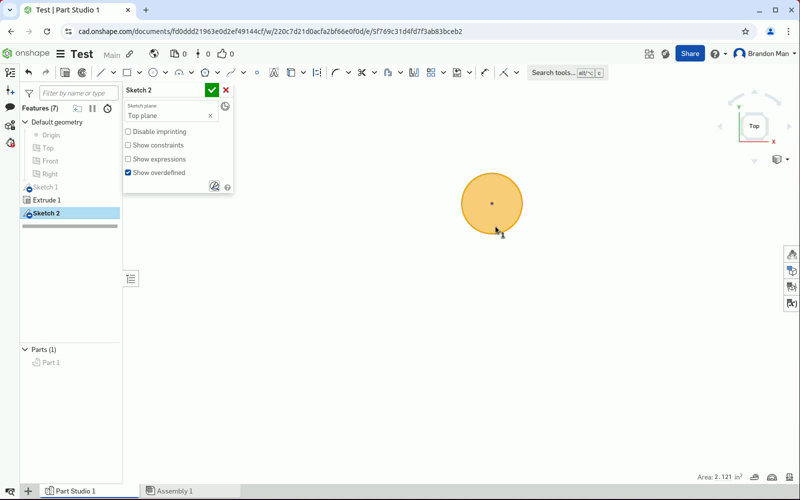
scroll(-6)
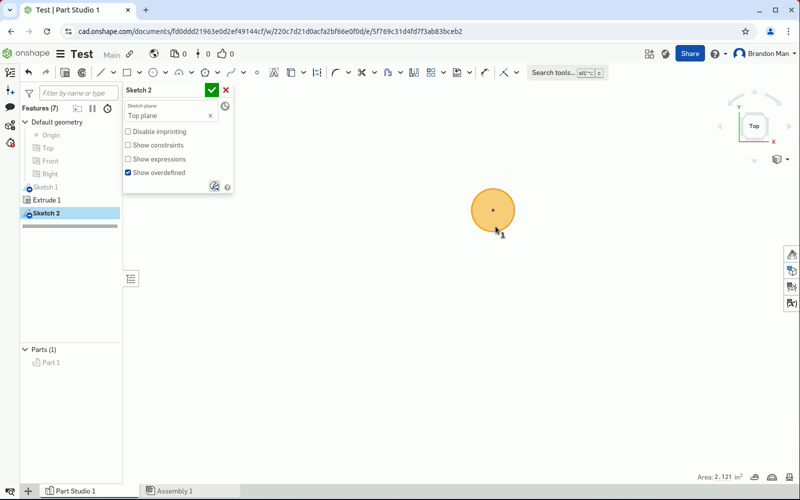
scroll(-6)
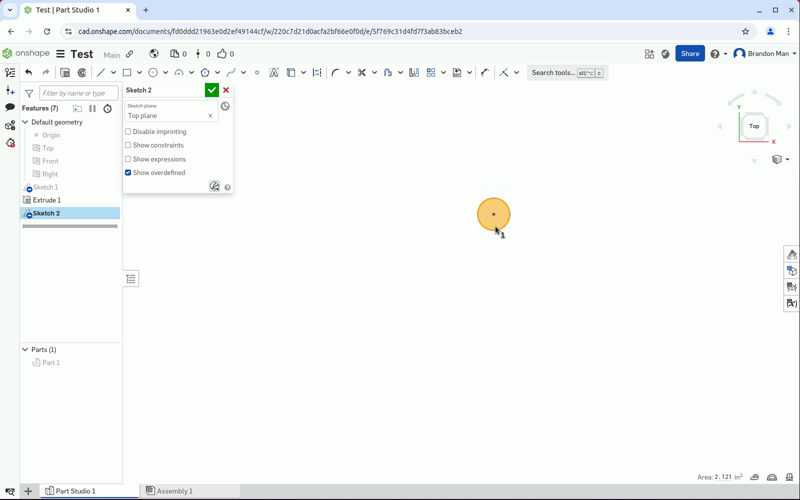
scroll(-6)
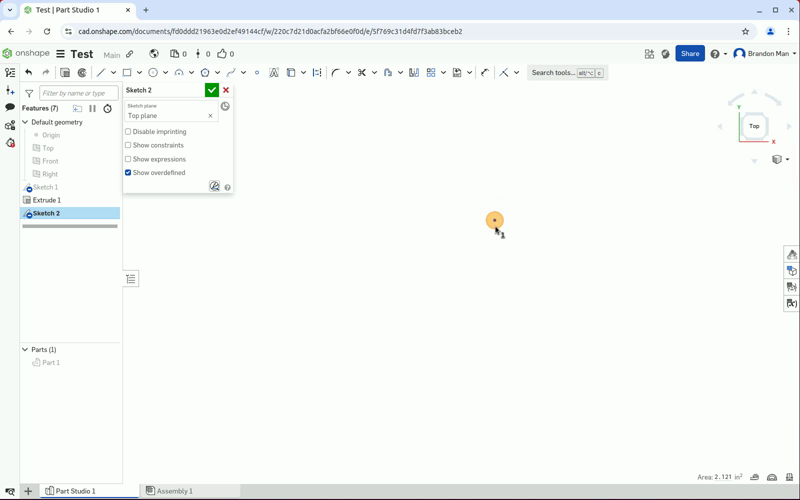
scroll(-6)
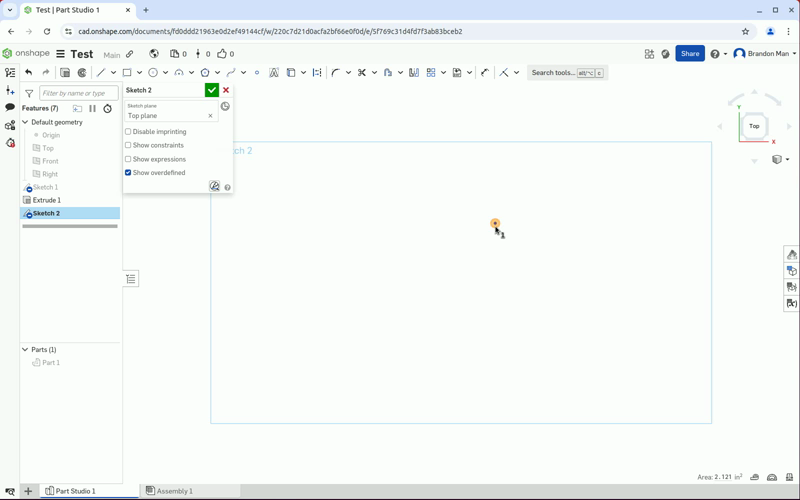
mouse_move(73, 352)
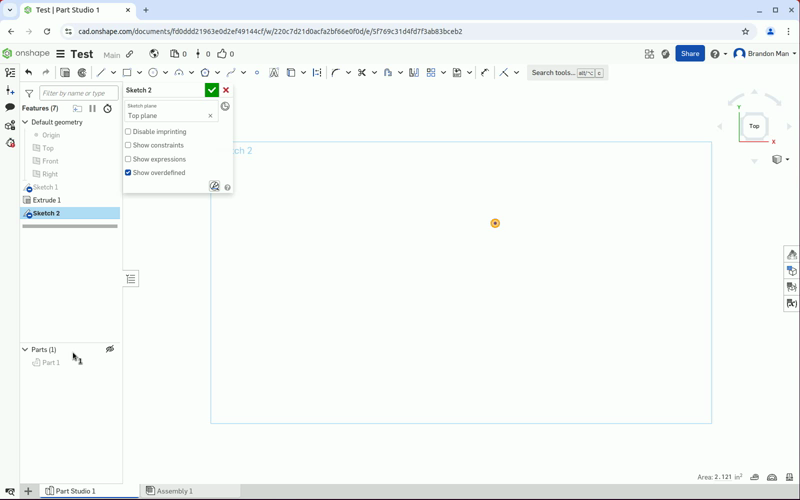
key(shift+y)
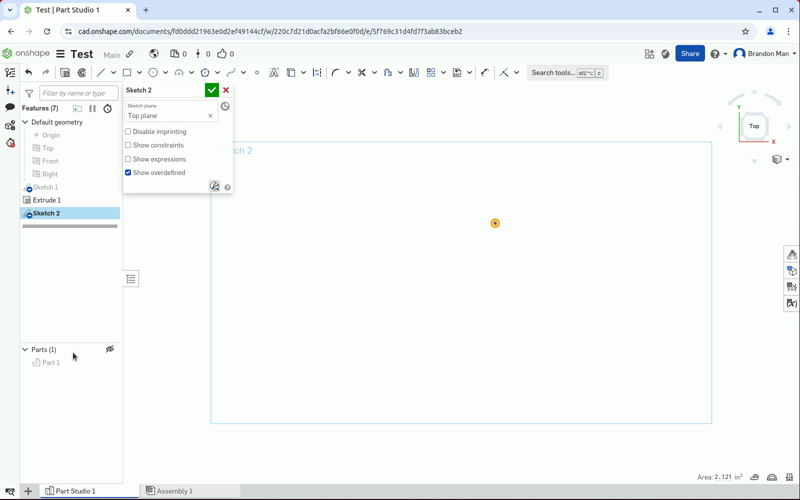
key(shift+e)
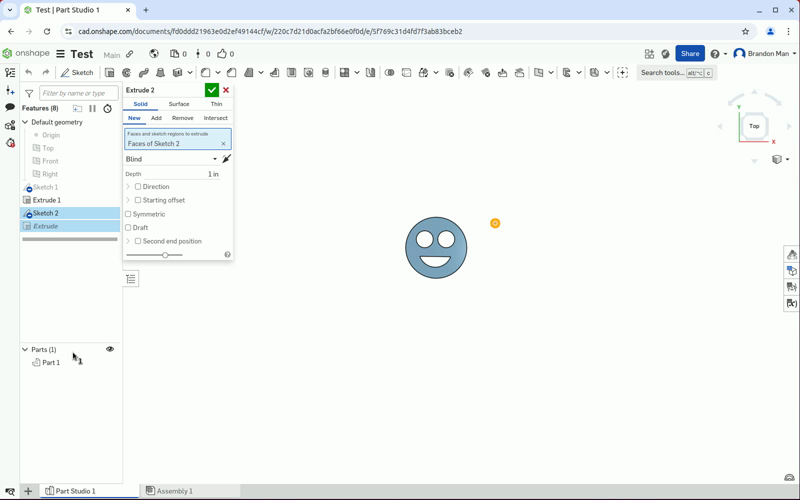
mouse_move(143, 106)
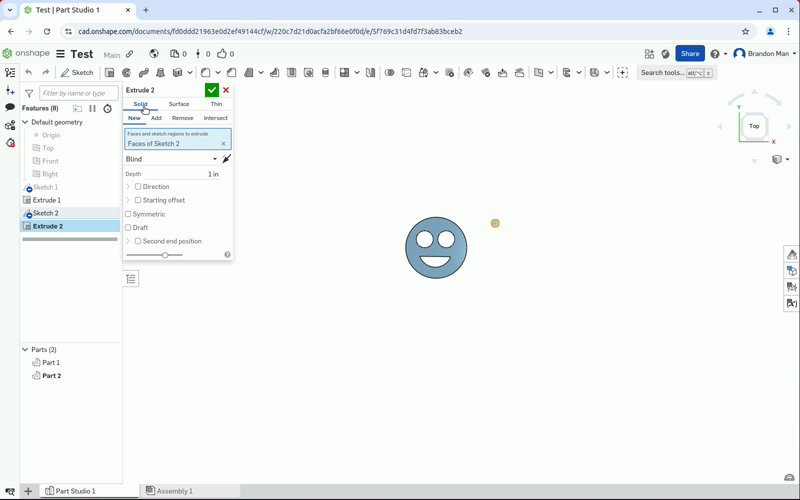
click(143, 106)
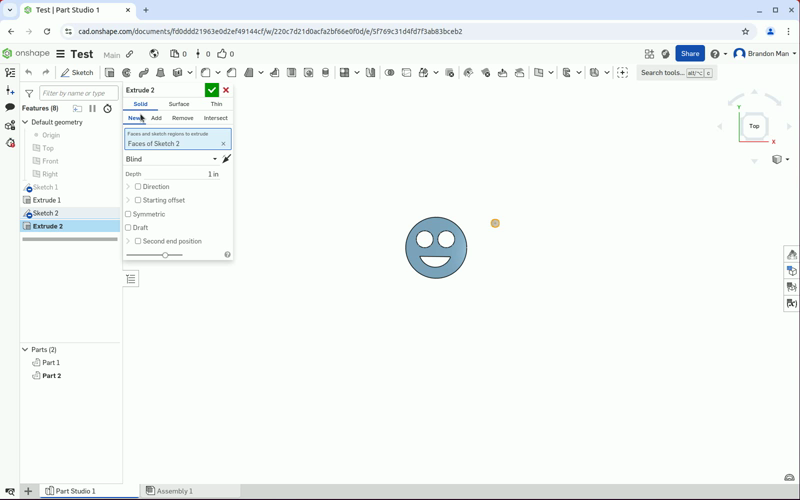
mouse_move(137, 120)
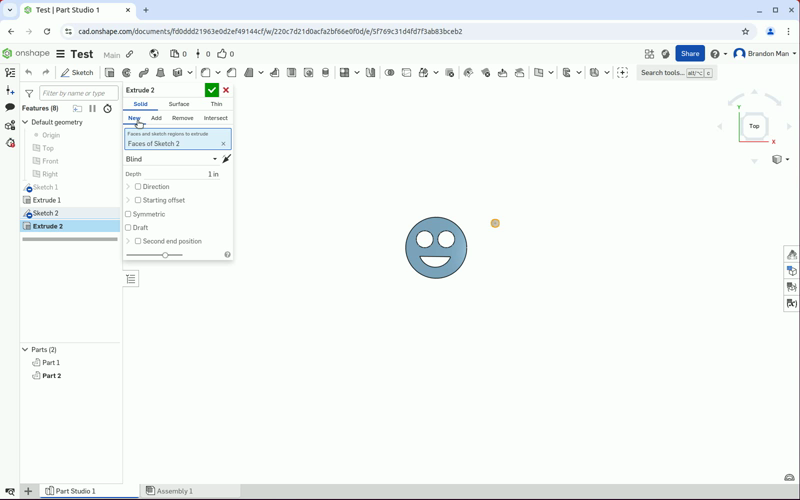
click(137, 120)
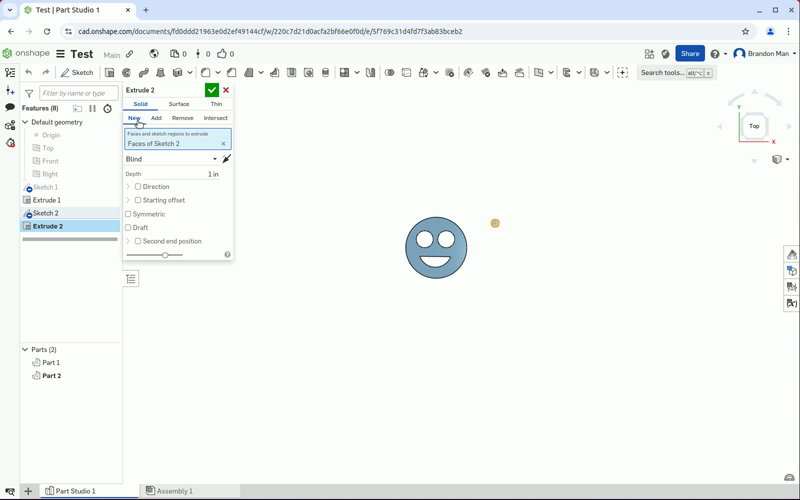
key(tab, 4)
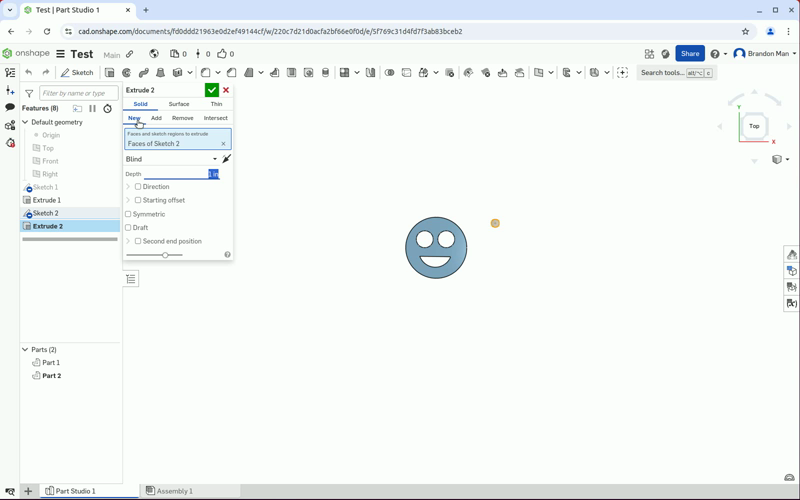
text(23.108)
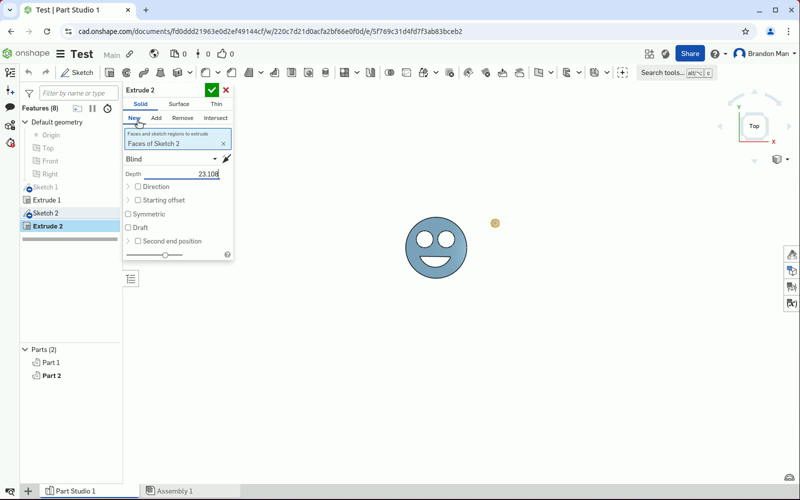
key(enter)
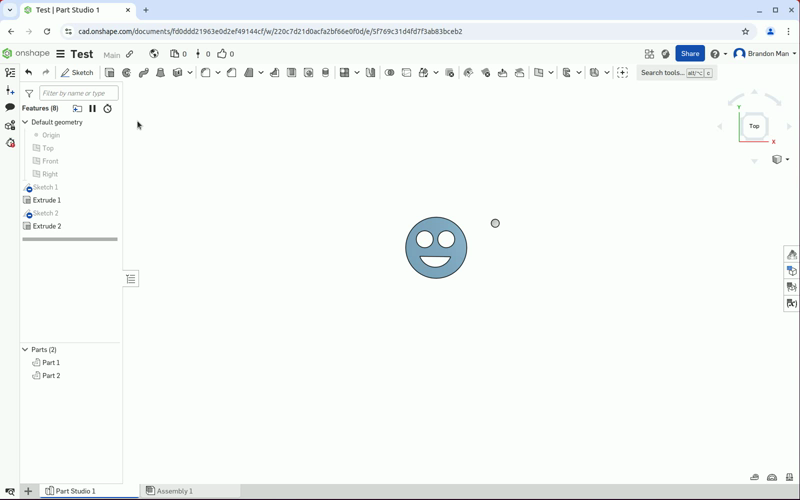
key(shift+h)
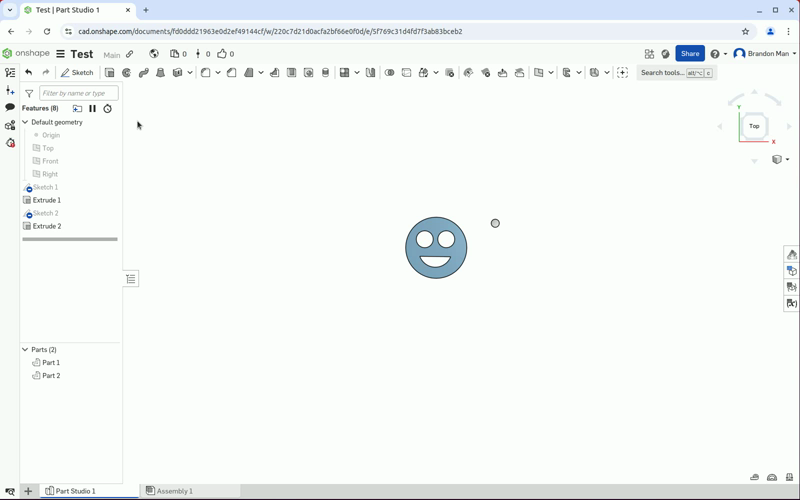
key(shift+h)
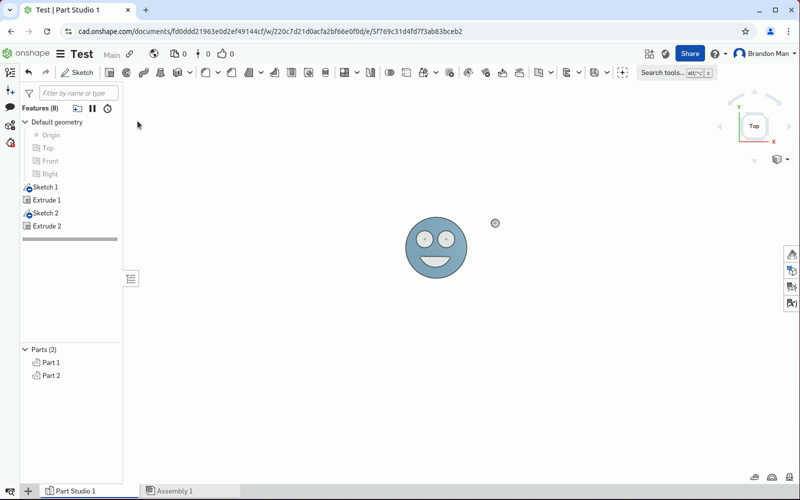
key(shift+7)
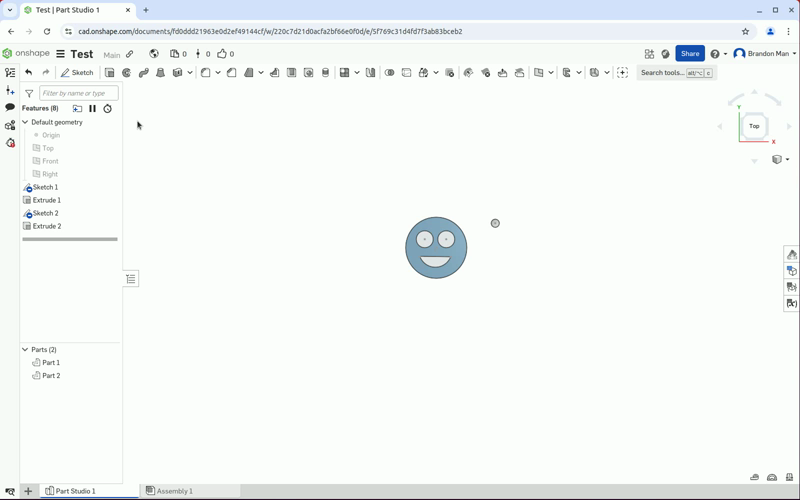
key(up, 3)
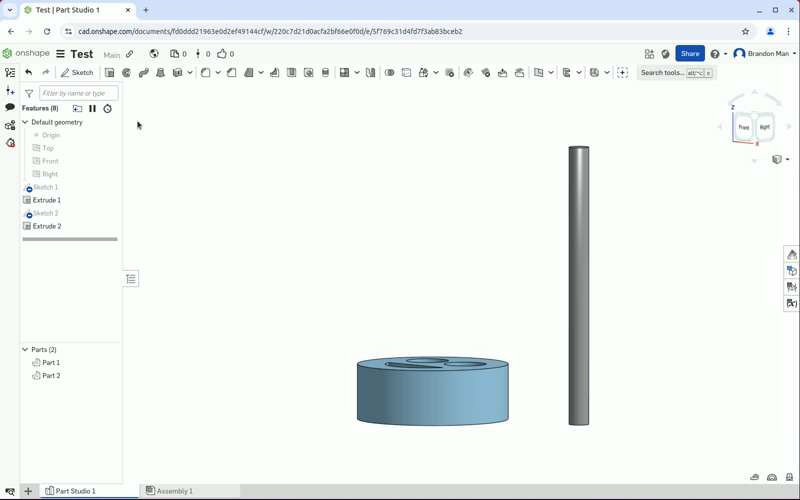
key(left, 3)
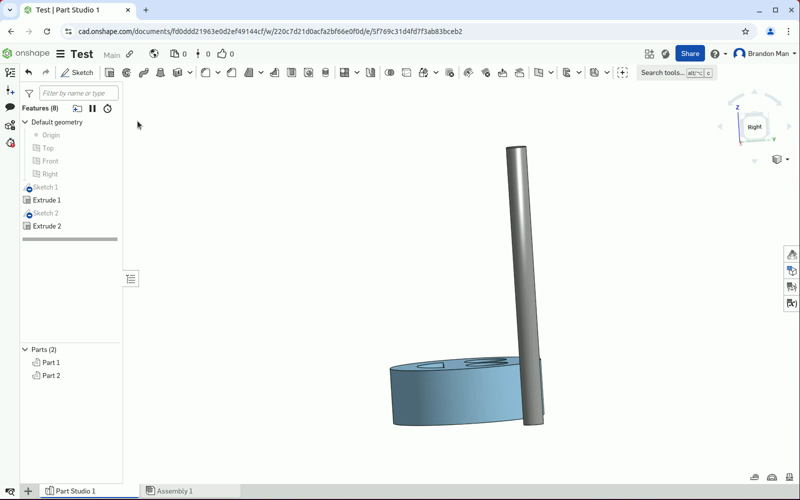
key(right, 3)
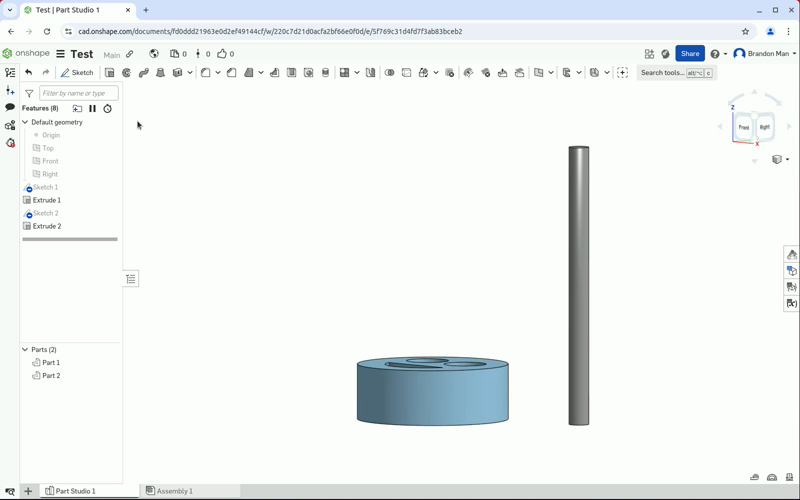
key(down, 3)
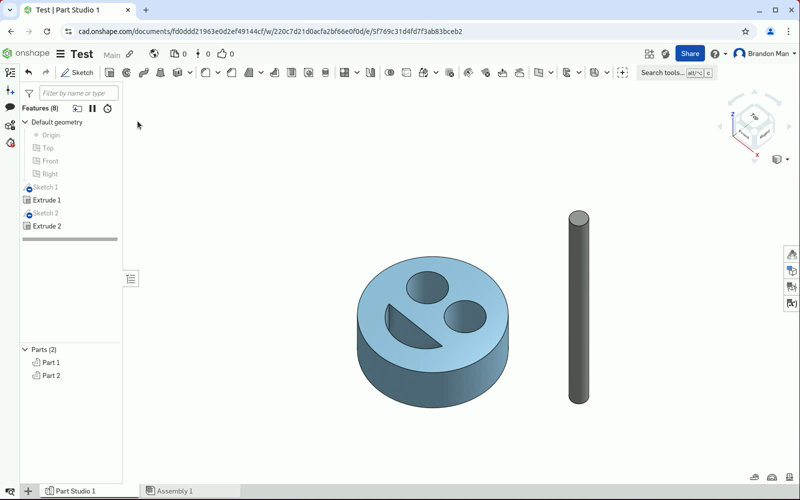
mouse_move(73, 189)
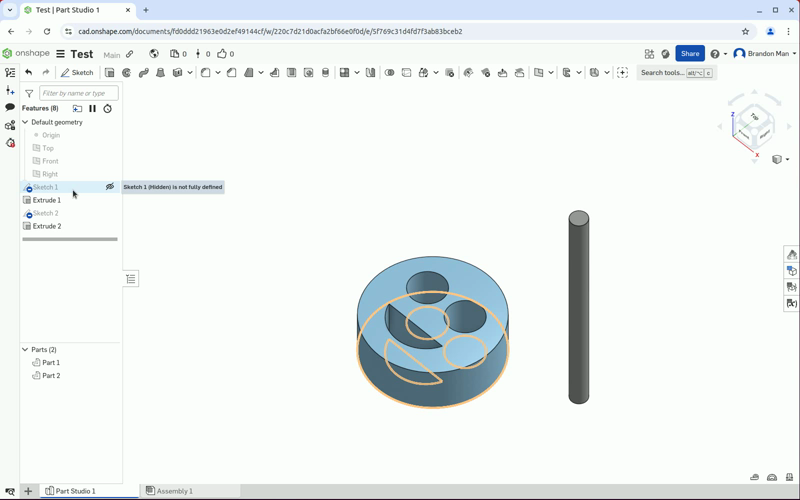
click(73, 189)